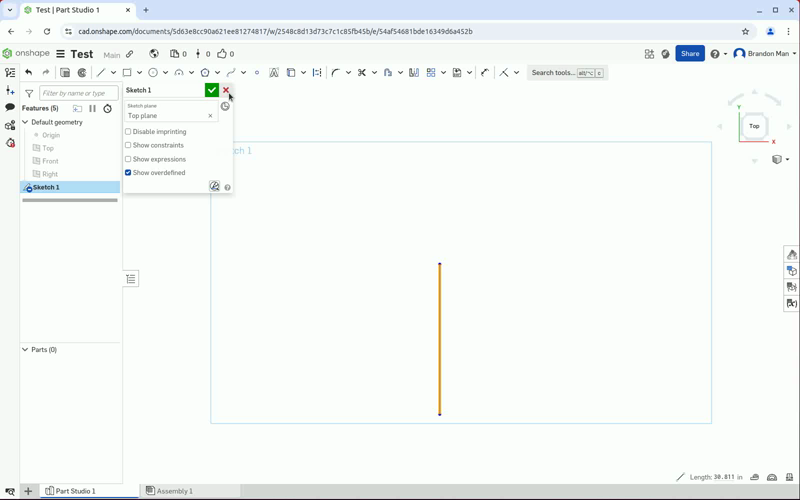
key(shift+h)
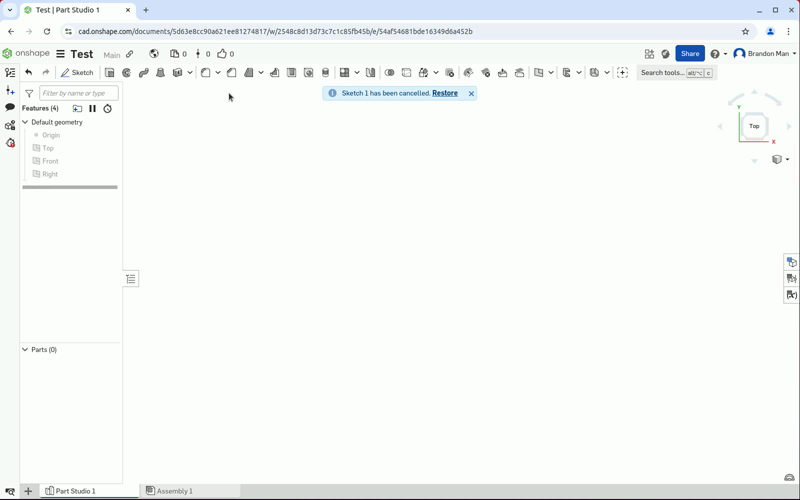
mouse_move(73, 352)
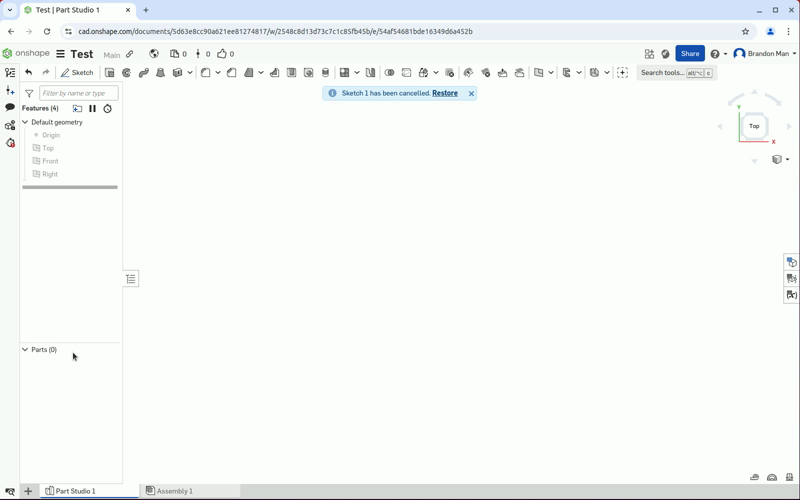
key(y)
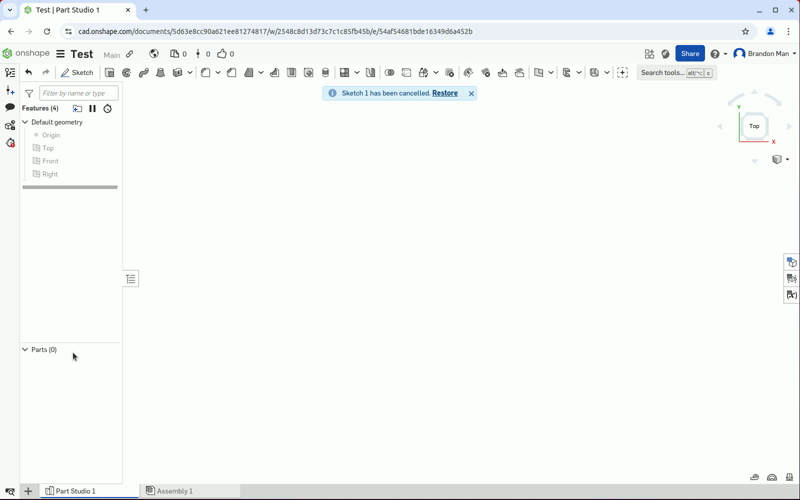
key(shift+p)
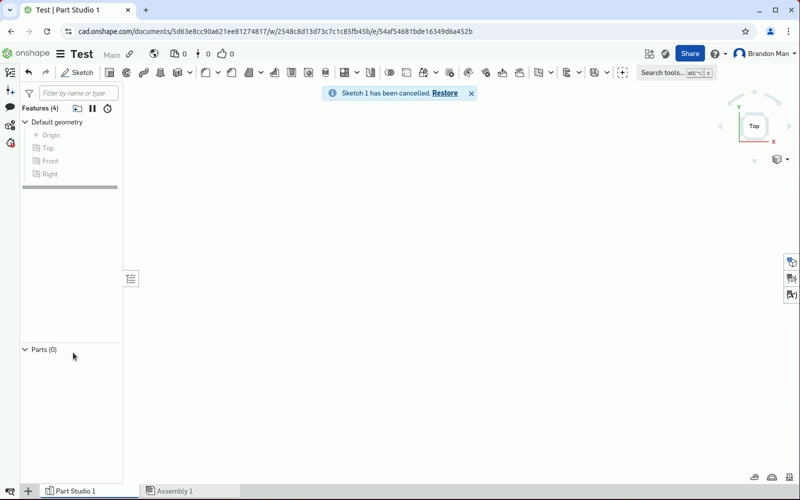
key(space)
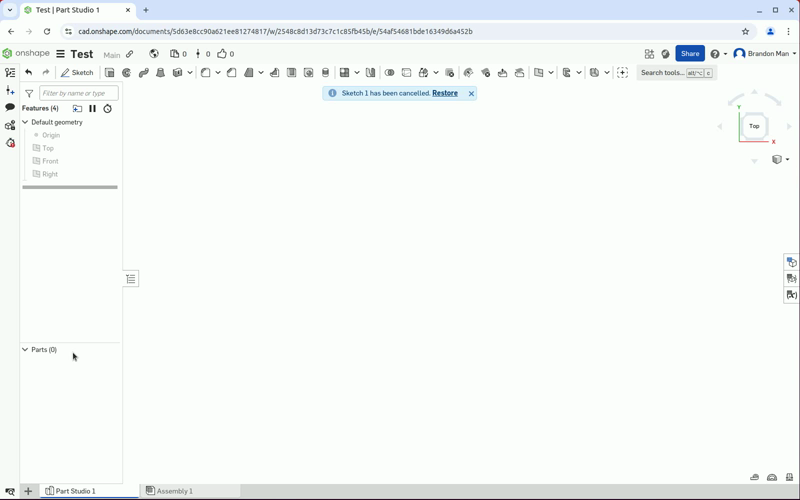
key_down(shift)
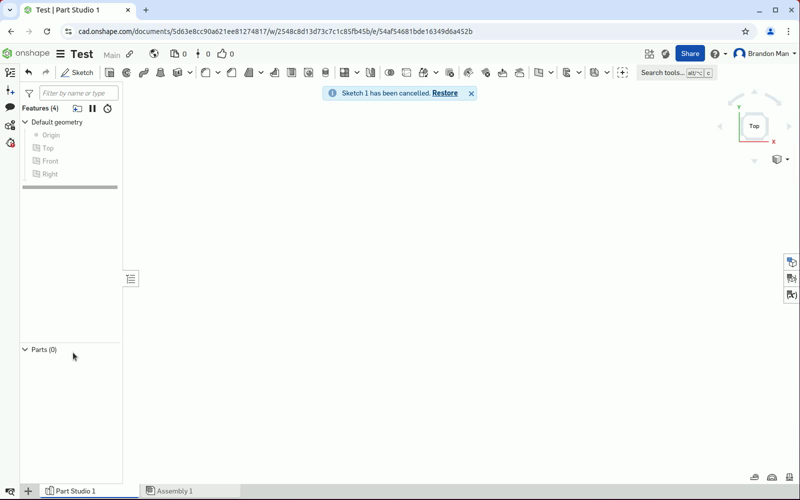
key(up)
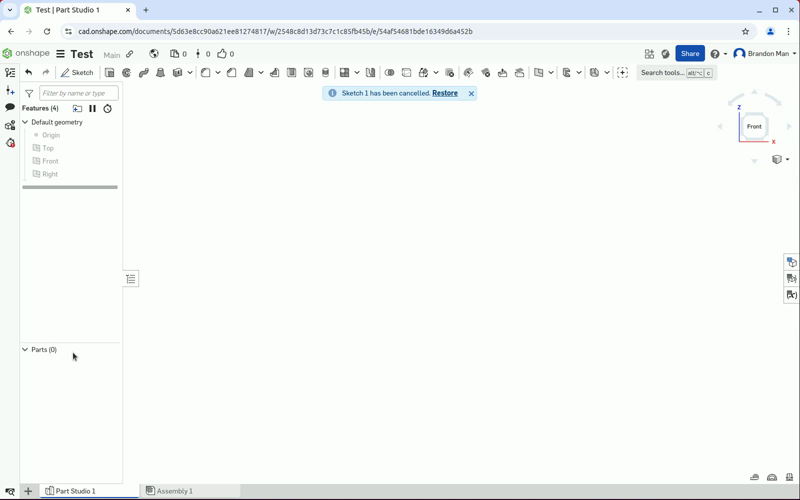
key_up(shift)
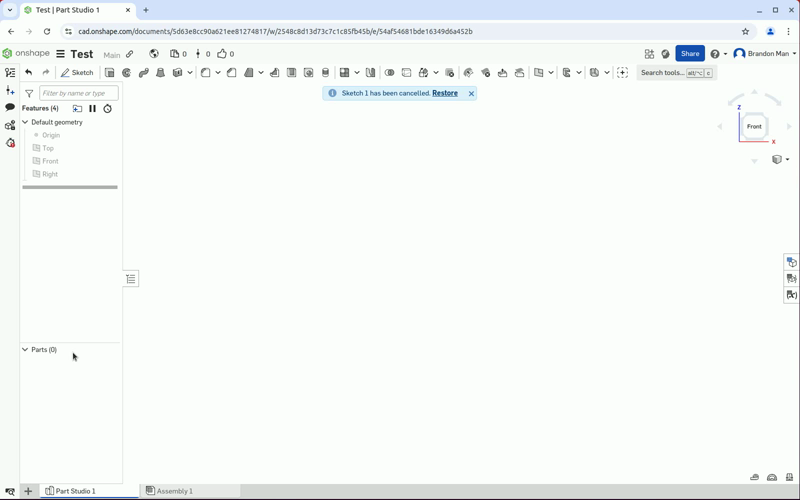
mouse_move(73, 352)
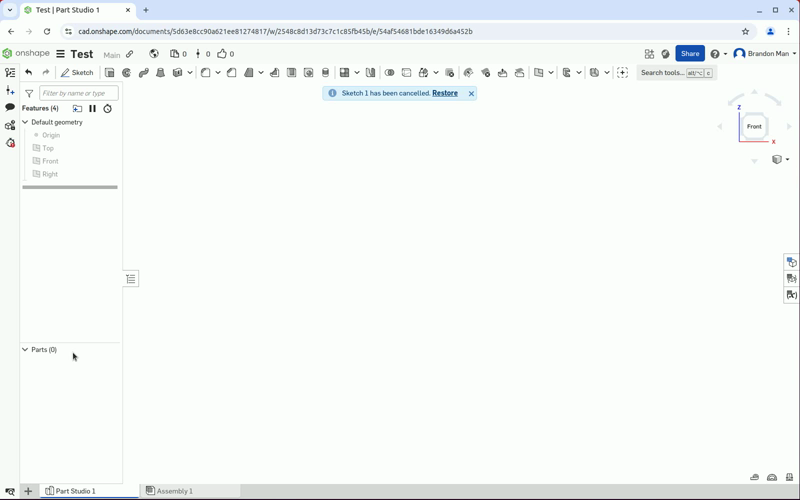
key(shift+y)
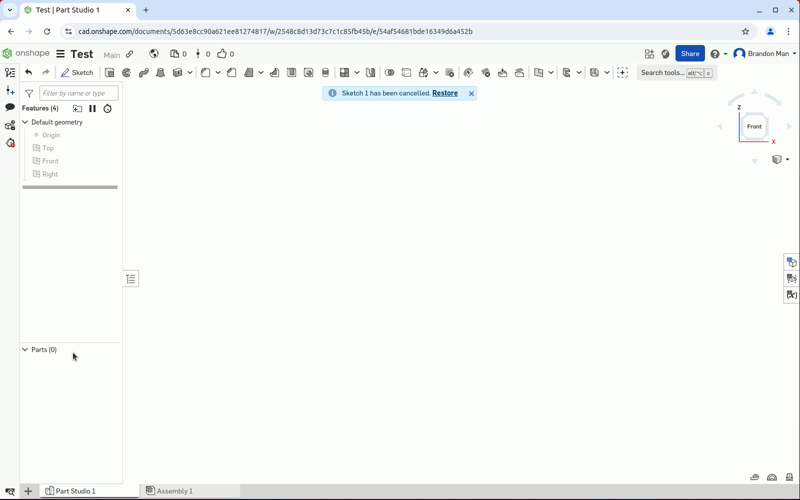
key(shift+s)
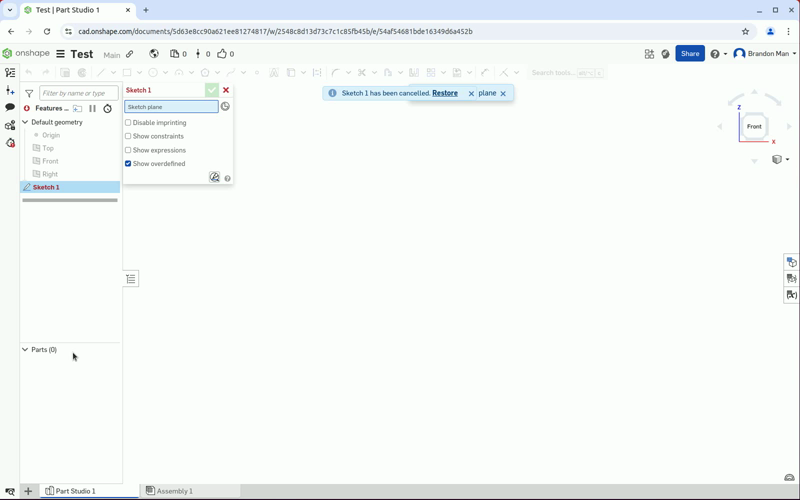
mouse_move(73, 163)
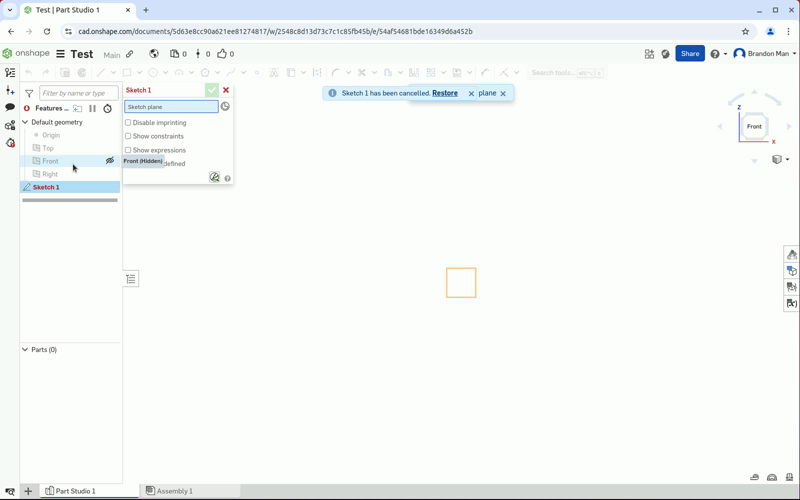
click(73, 163)
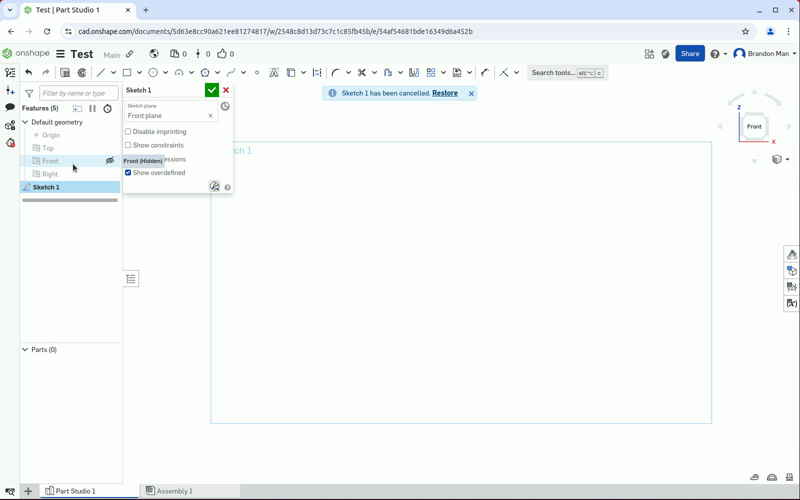
mouse_move(73, 352)
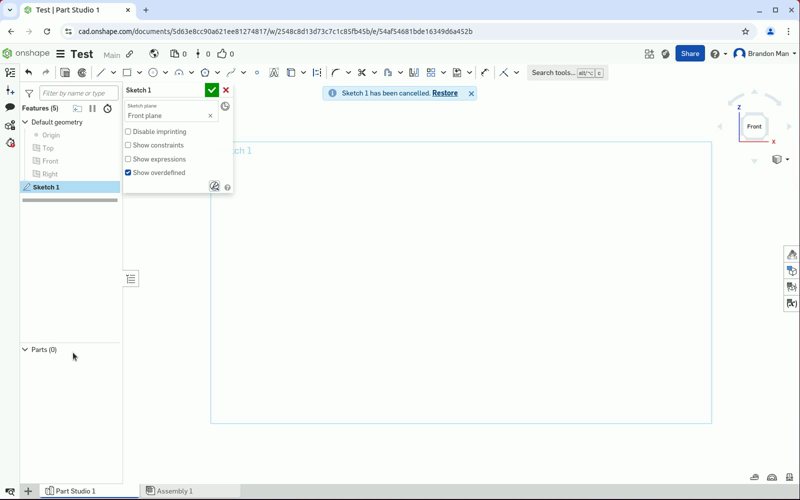
key(y)
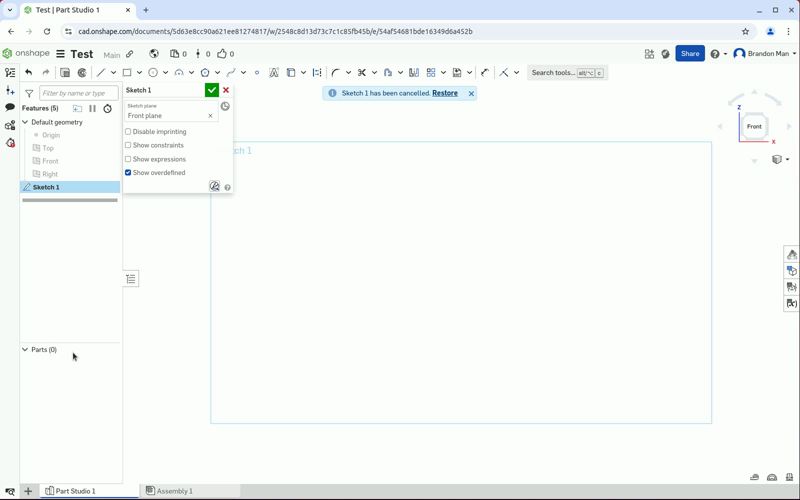
key(c)
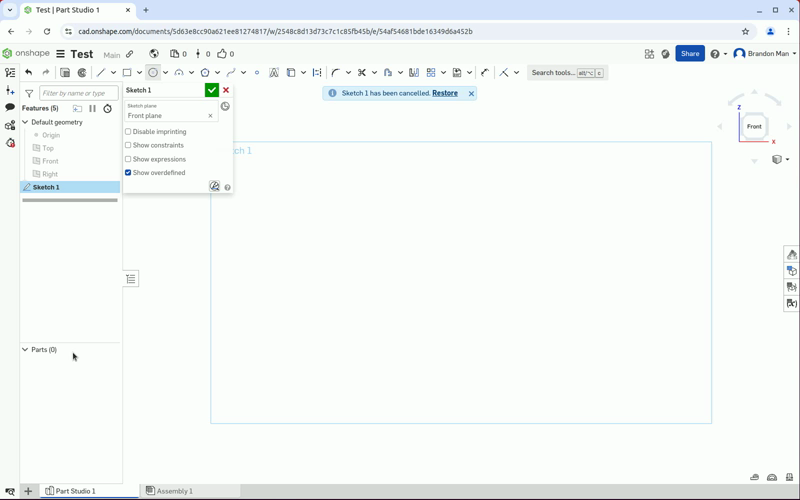
key_down(shift)
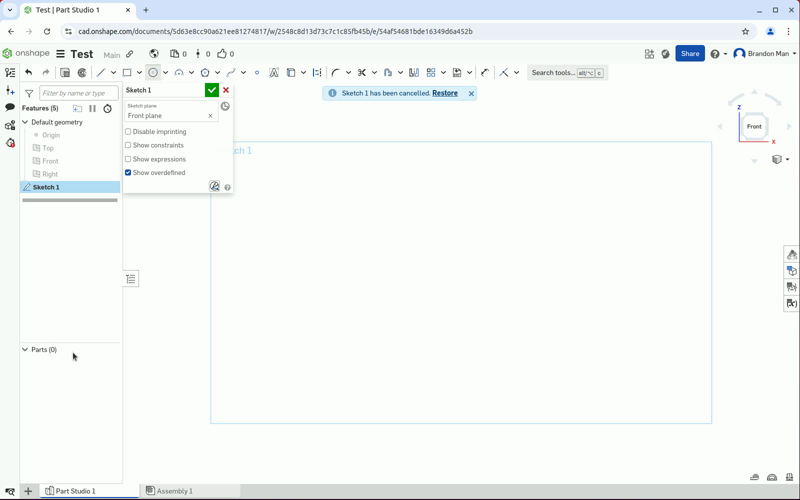
mouse_move(461, 282)
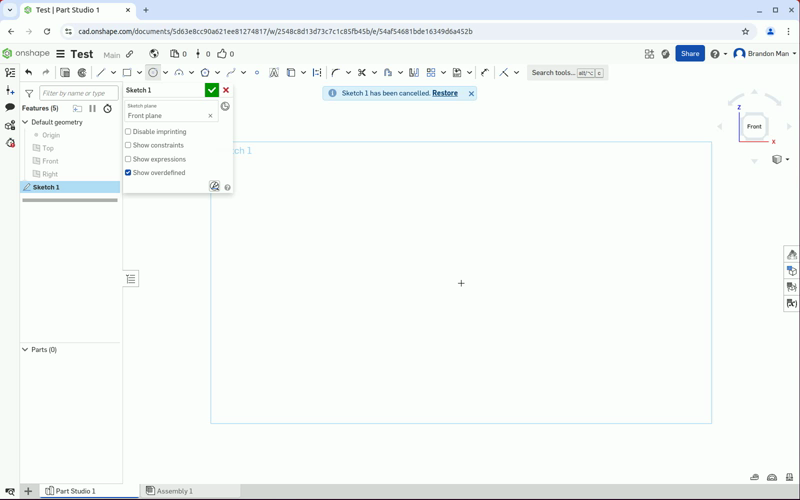
click(461, 282)
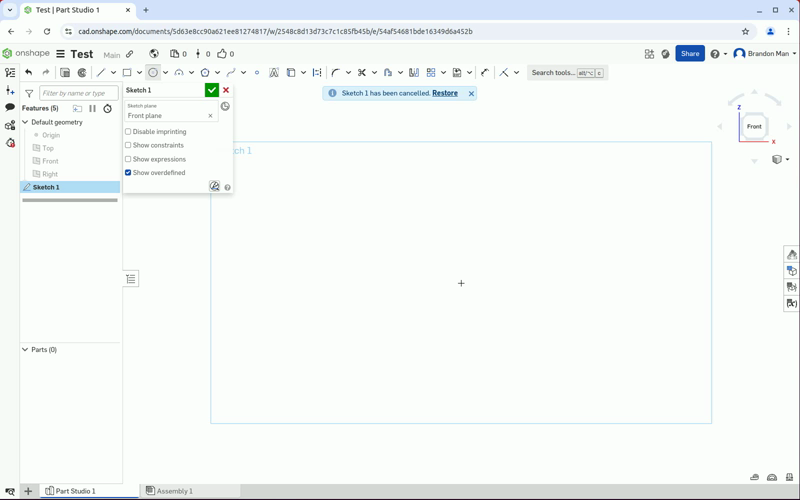
key_up(shift)
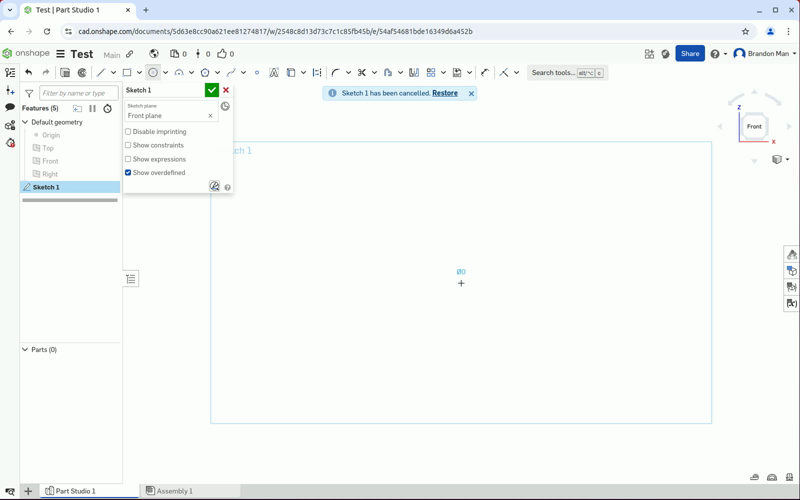
mouse_move(481, 282)
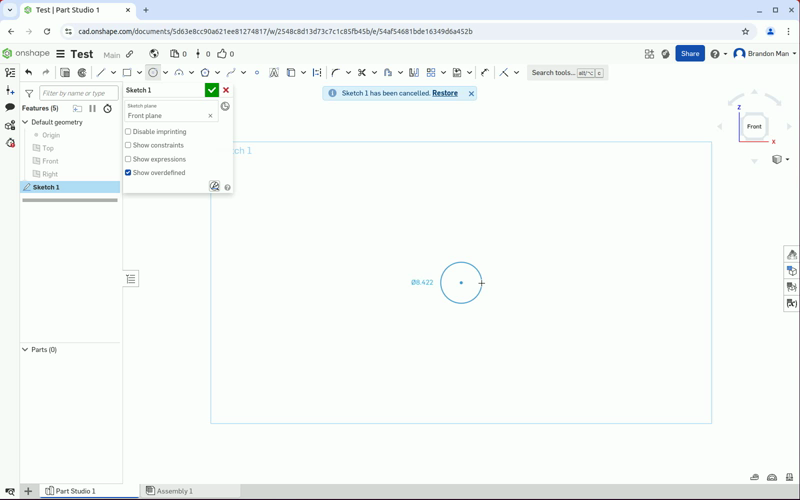
click(481, 282)
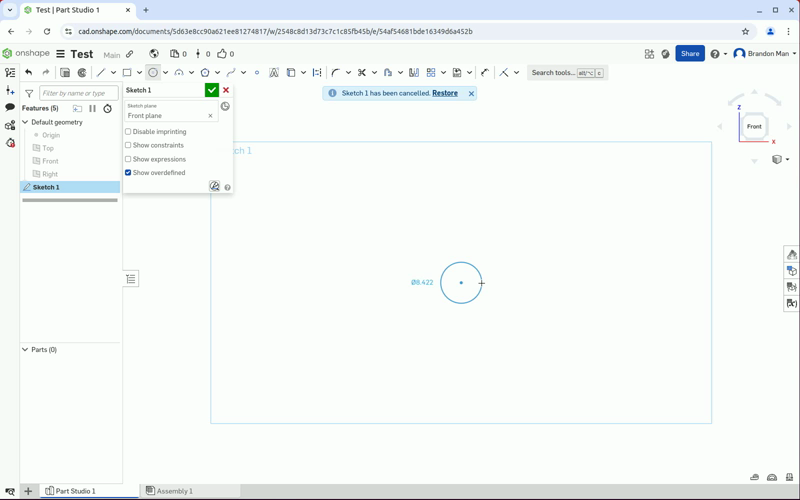
key(esc)
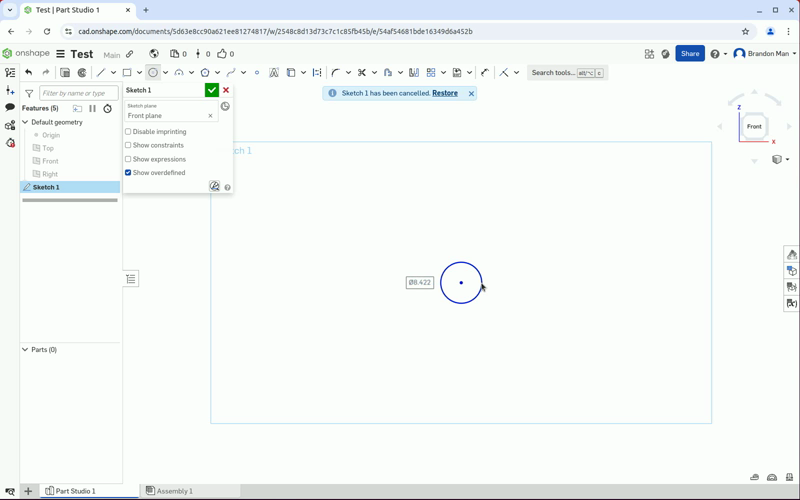
key(c)
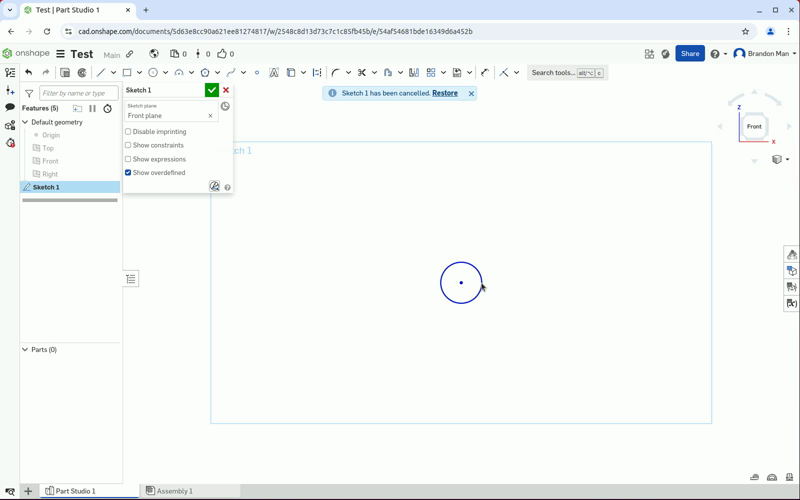
key_down(shift)
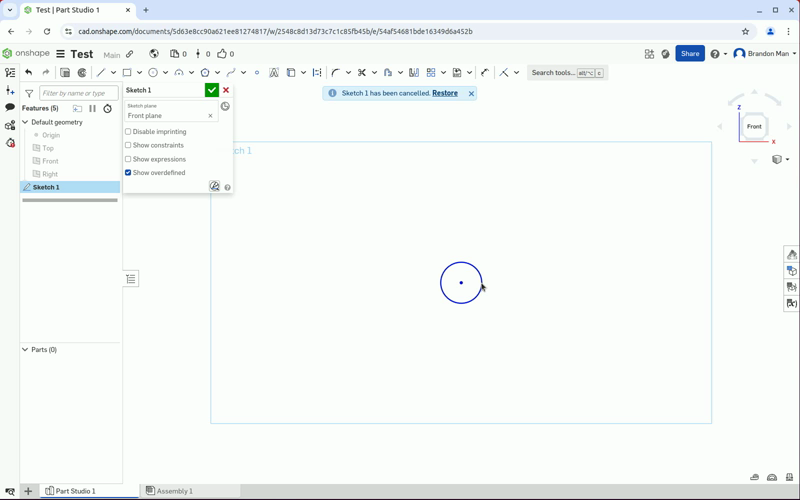
mouse_move(461, 282)
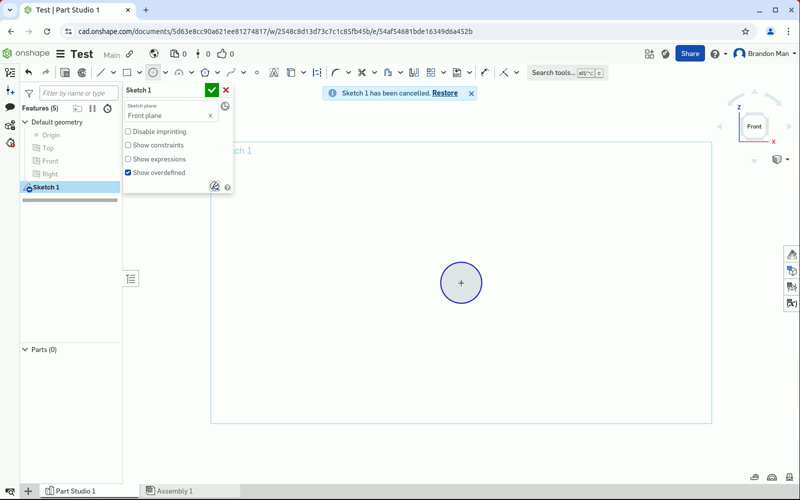
click(461, 282)
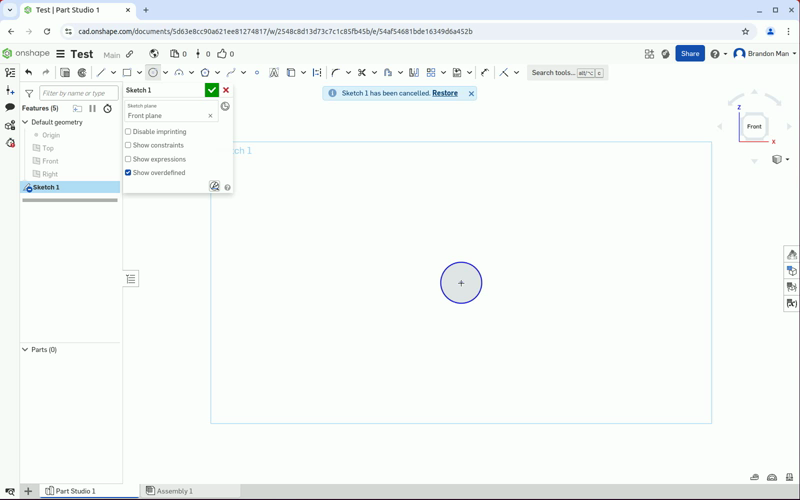
key_up(shift)
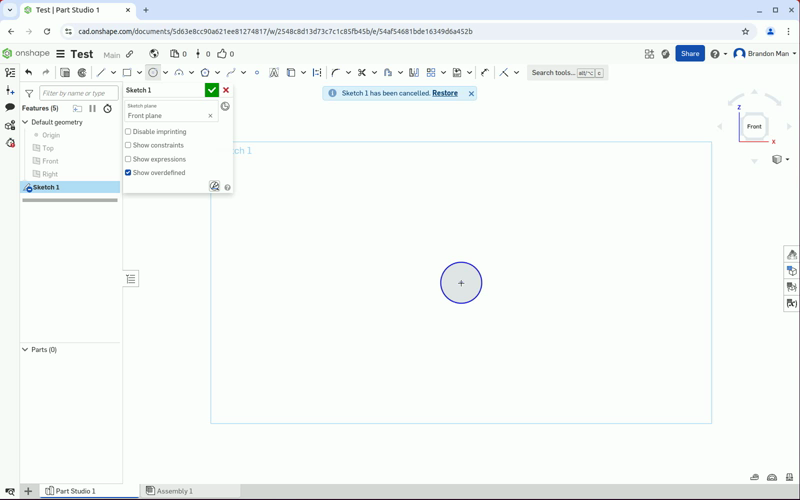
mouse_move(466, 282)
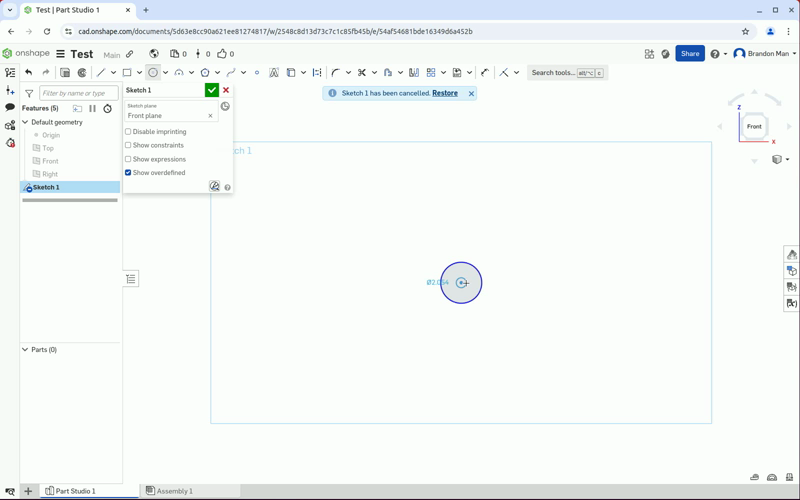
click(466, 282)
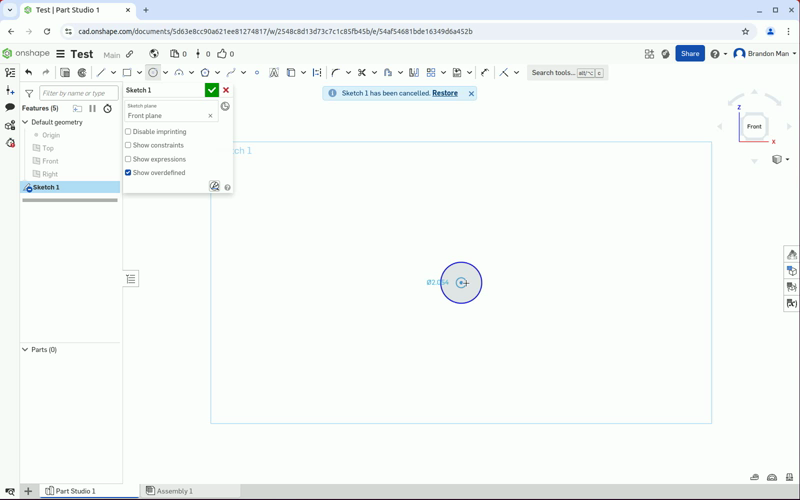
key(esc)
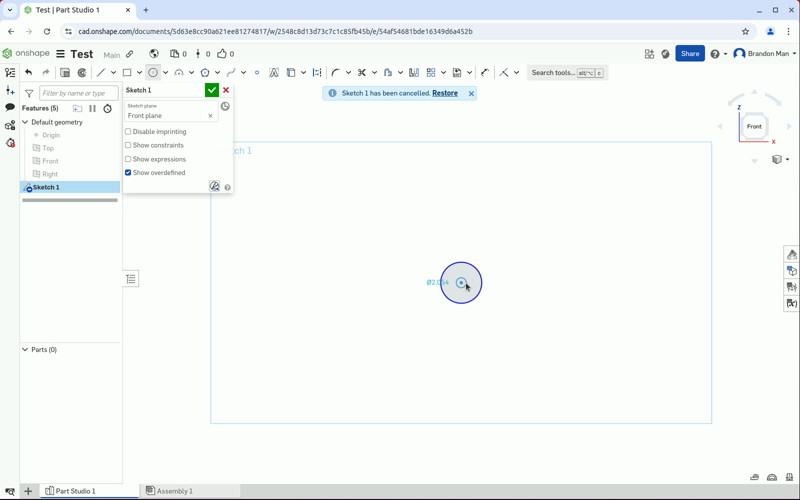
mouse_move(451, 274)
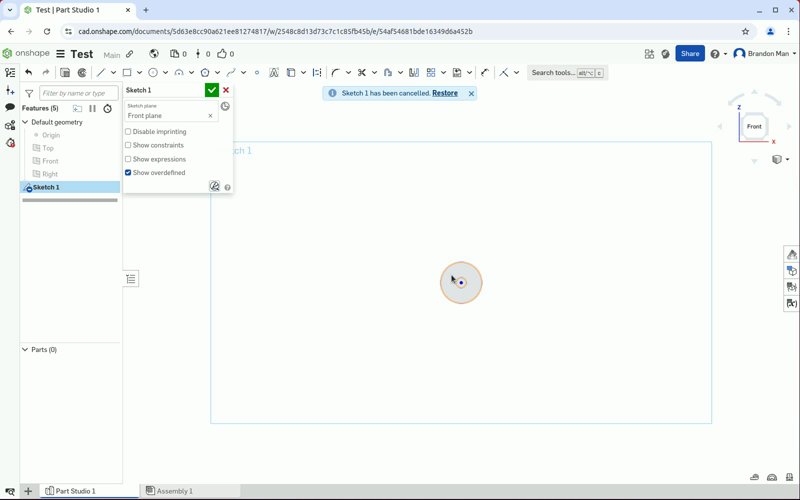
scroll(6)
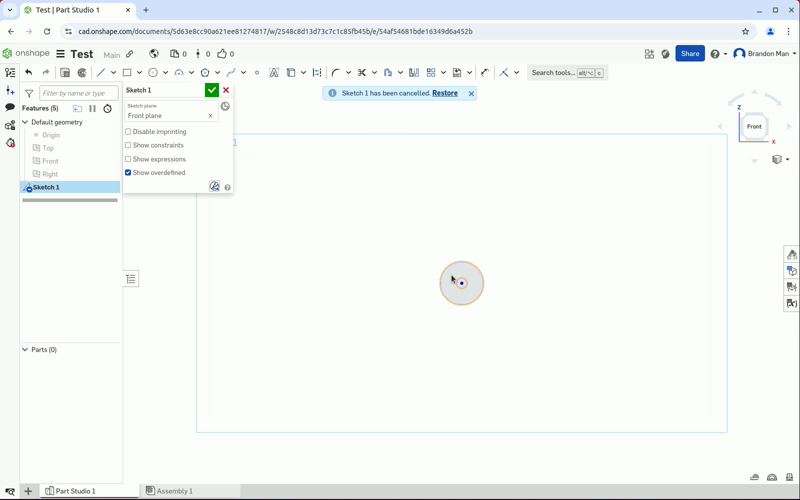
scroll(6)
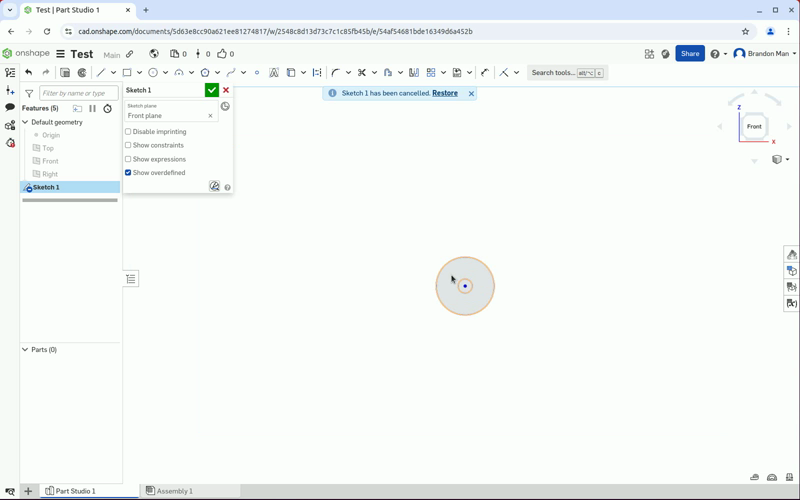
scroll(6)
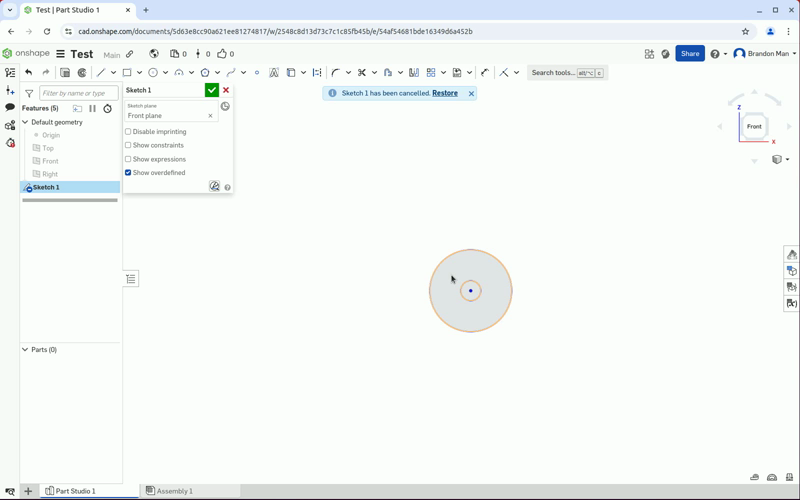
scroll(6)
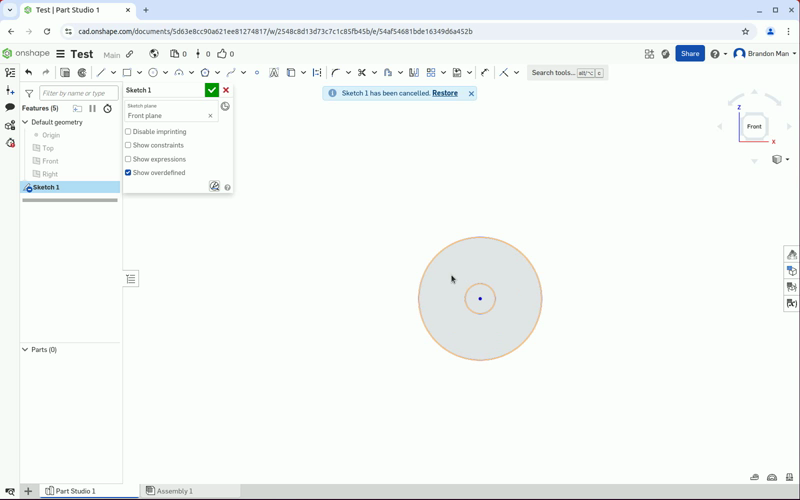
scroll(6)
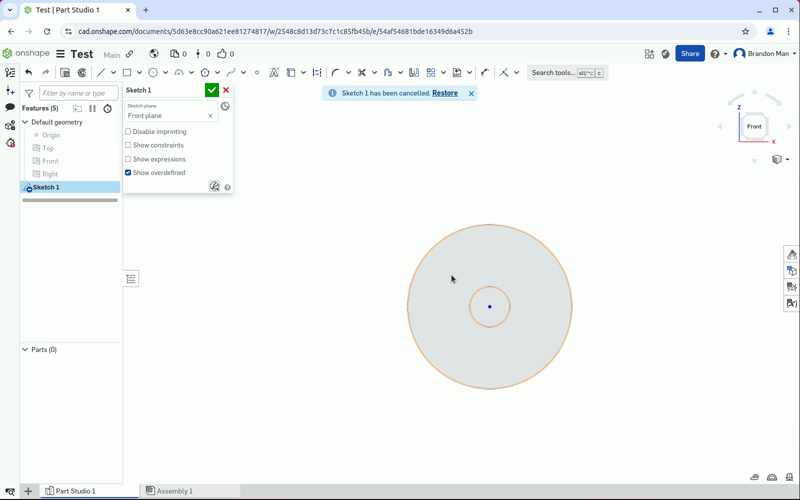
scroll(6)
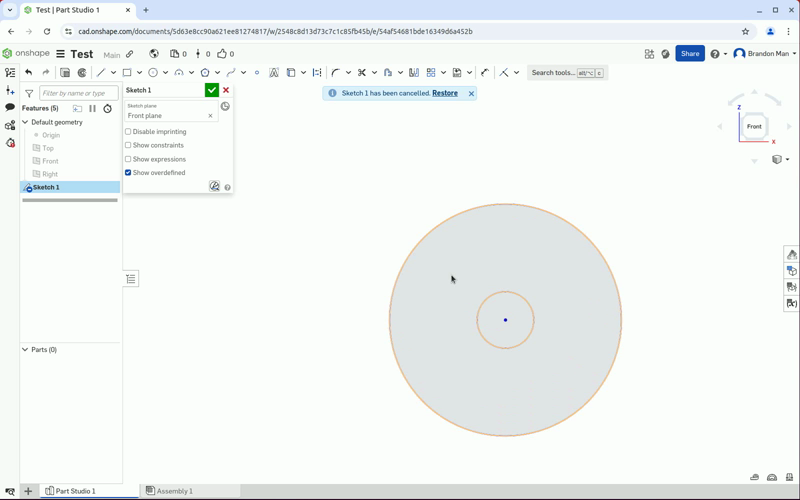
scroll(6)
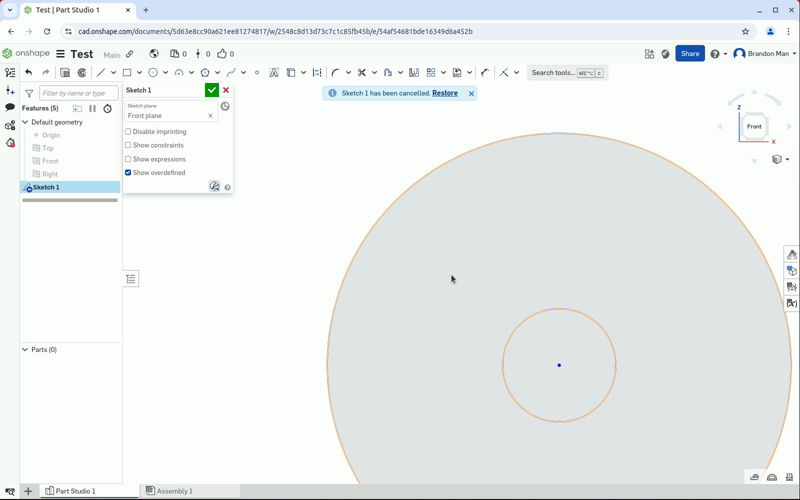
click(451, 274)
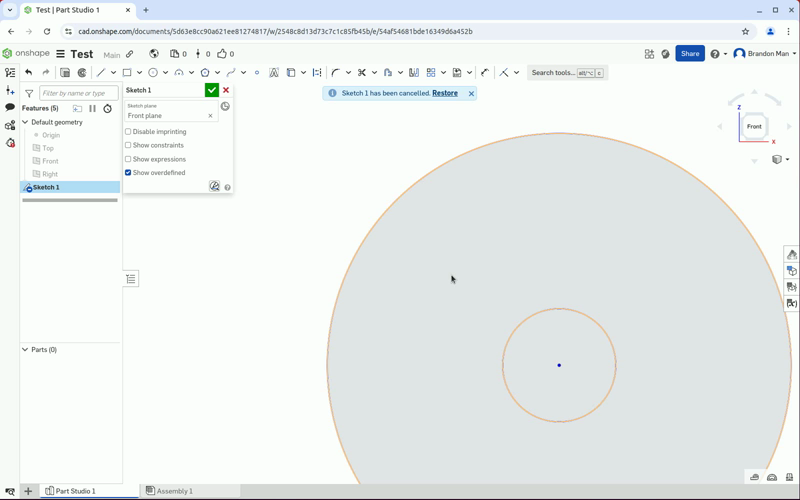
scroll(-6)
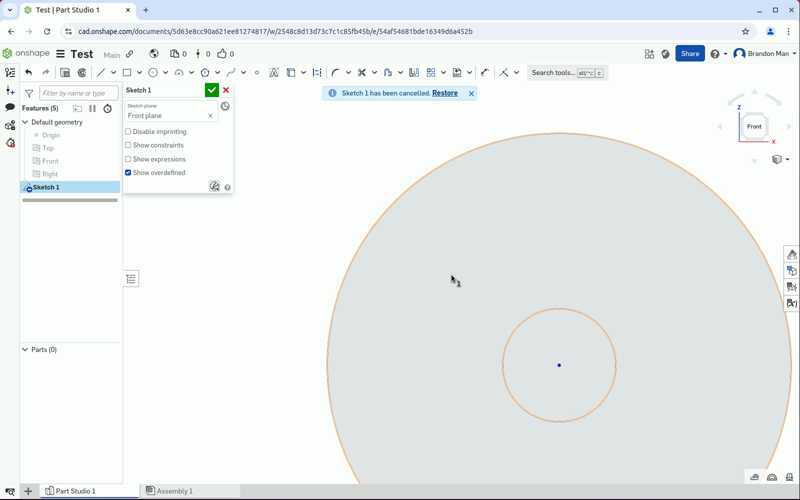
scroll(-6)
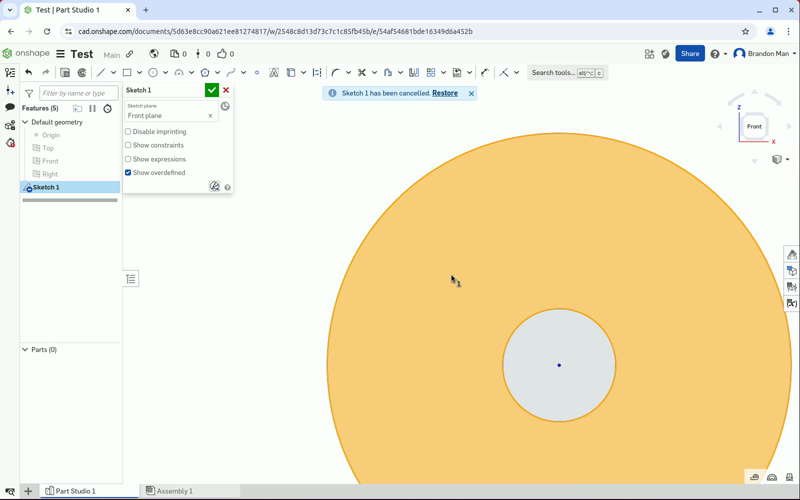
scroll(-6)
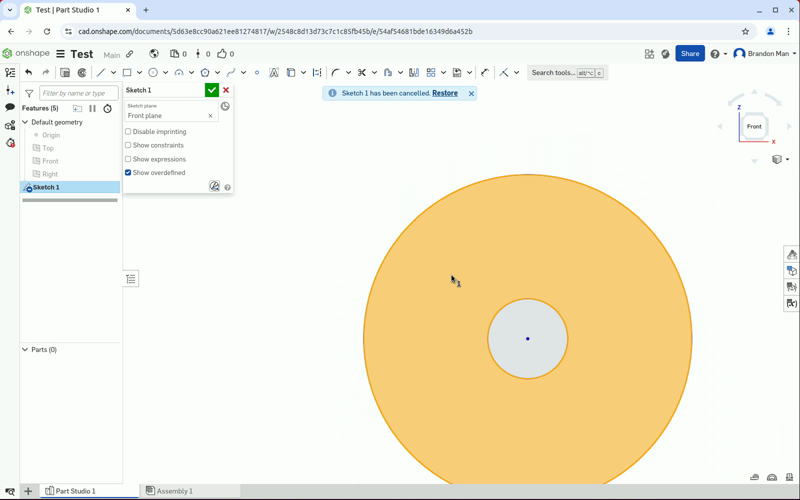
scroll(-6)
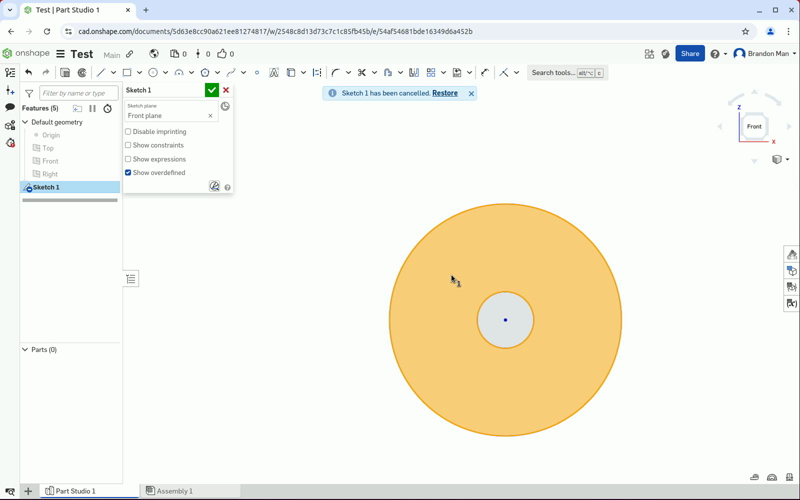
scroll(-6)
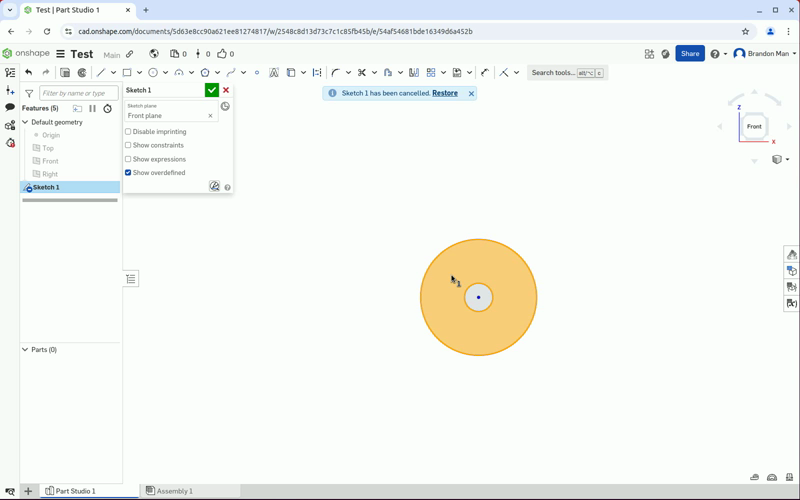
scroll(-6)
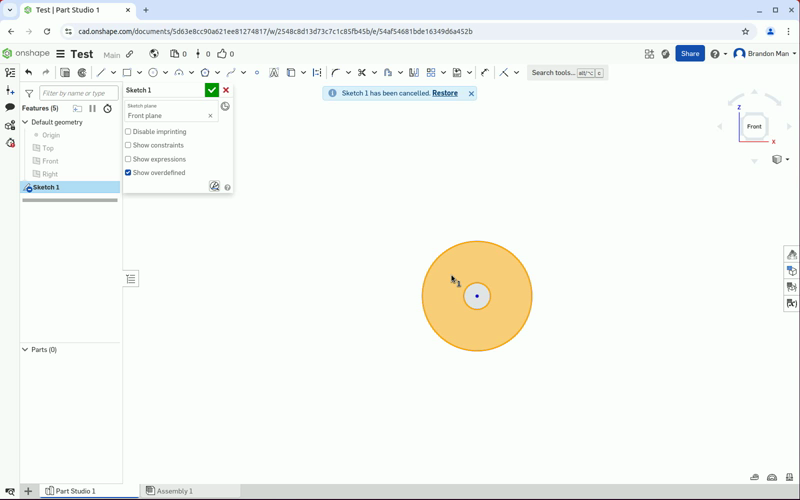
scroll(-6)
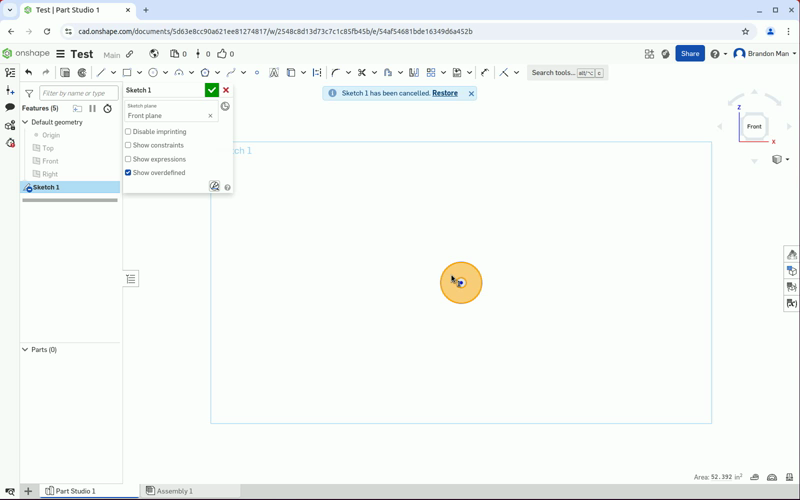
mouse_move(73, 352)
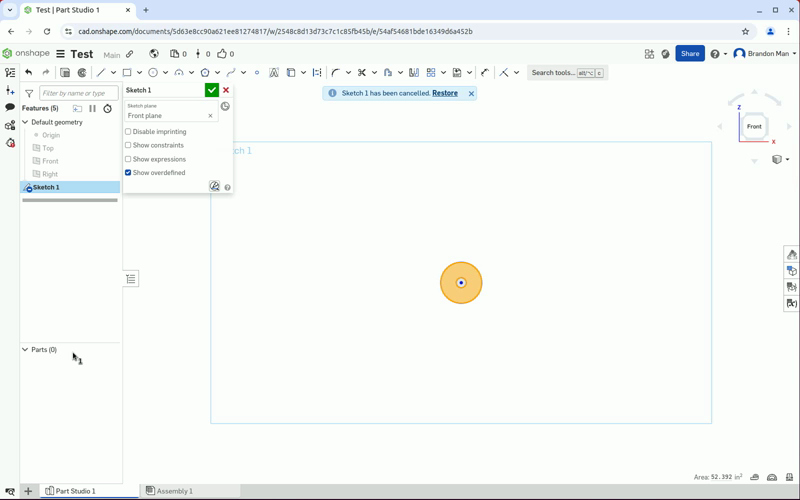
key(shift+y)
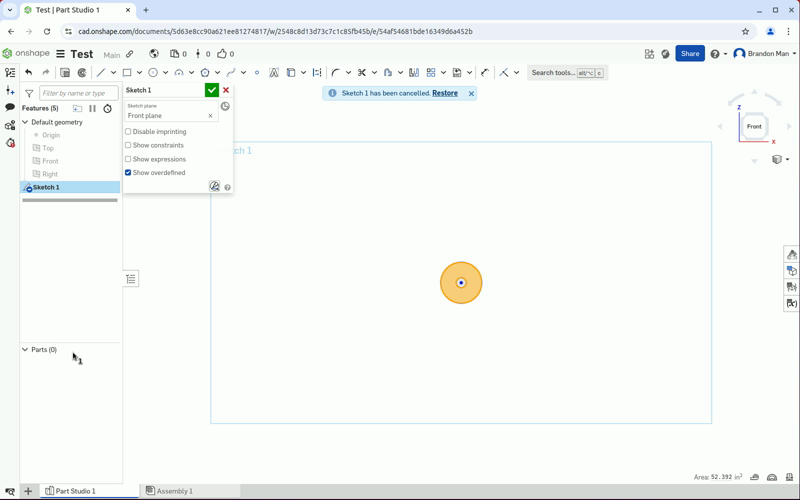
key(shift+e)
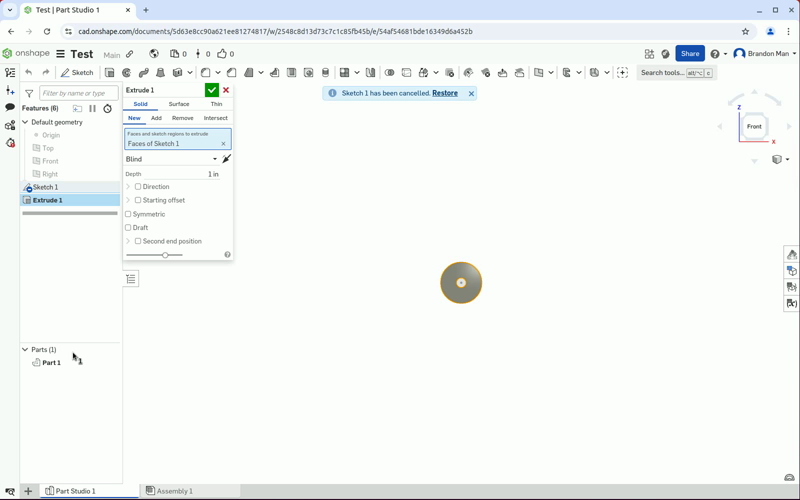
mouse_move(143, 106)
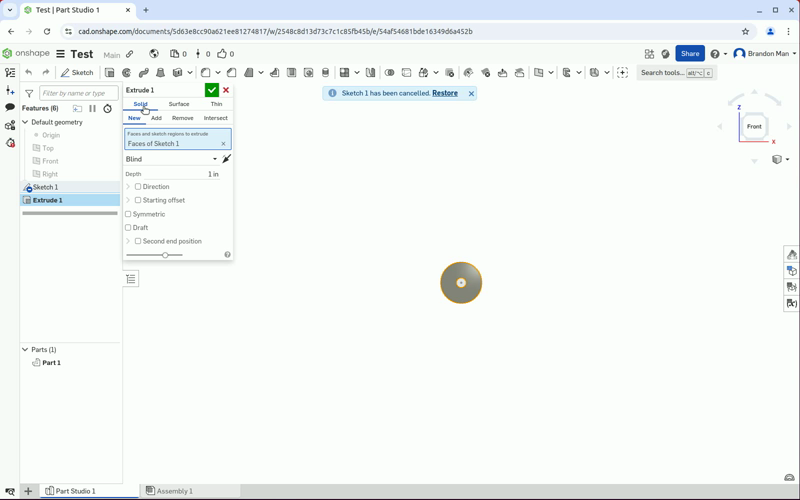
click(143, 106)
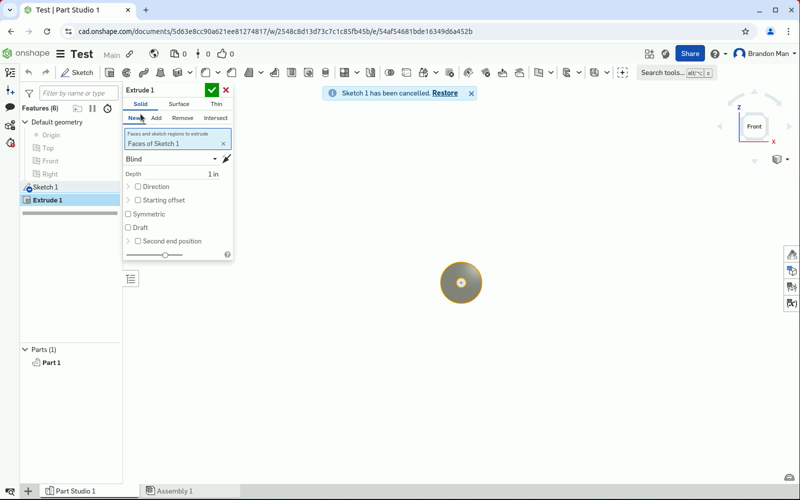
mouse_move(137, 120)
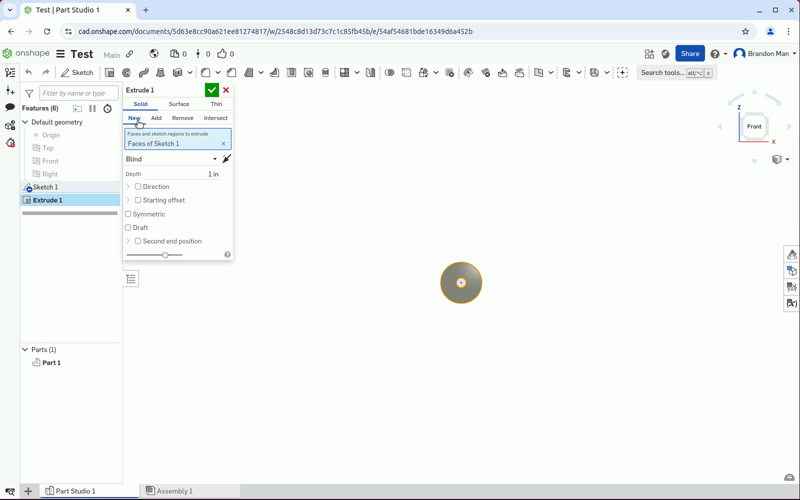
click(137, 120)
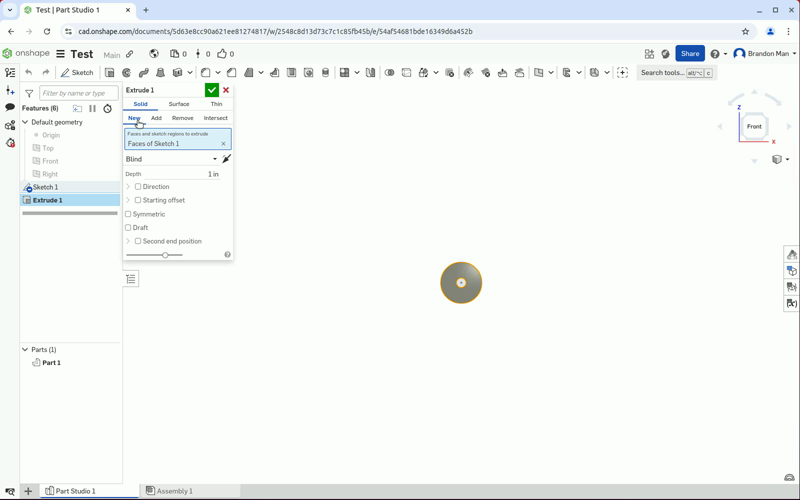
key(tab, 4)
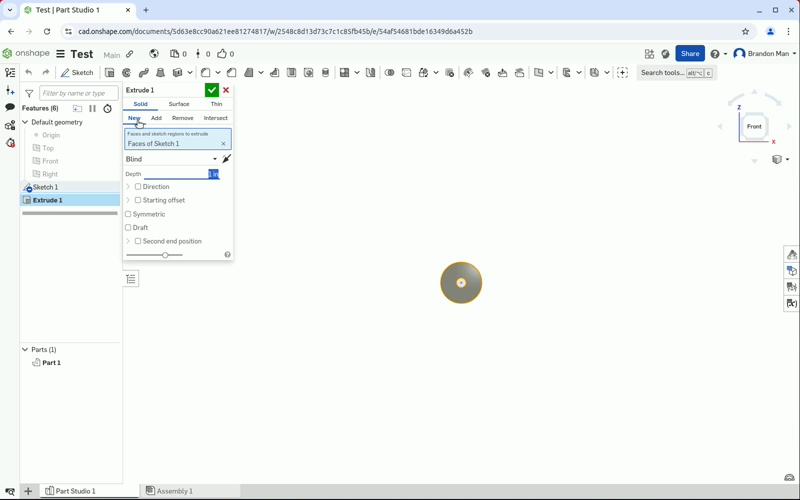
text(5.296)
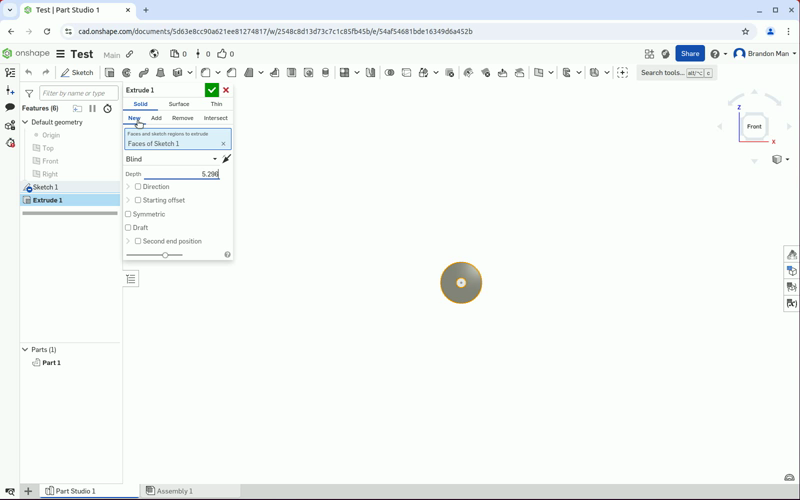
key(tab, 3)
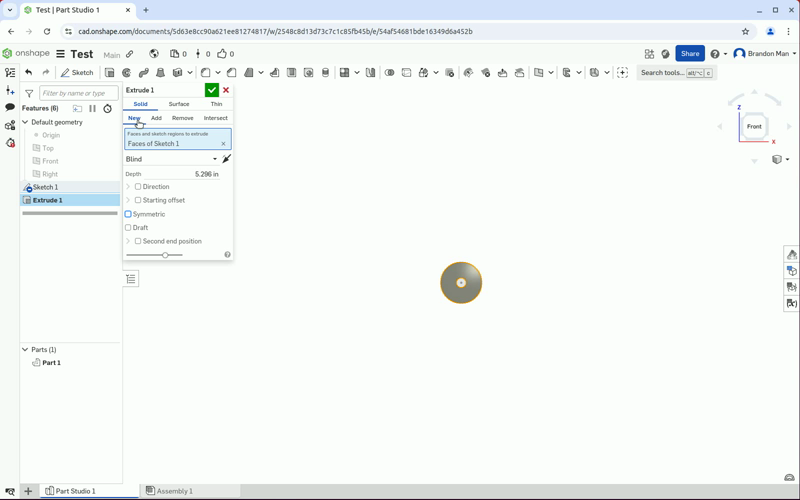
key(space)
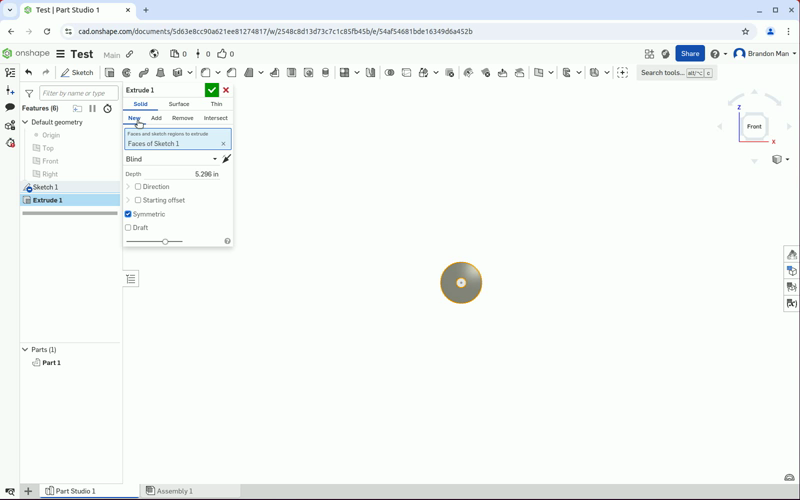
key(enter)
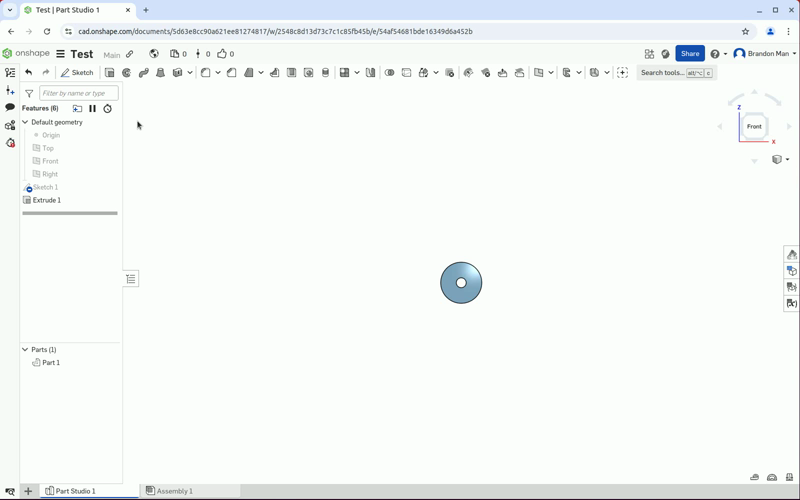
key(shift+h)
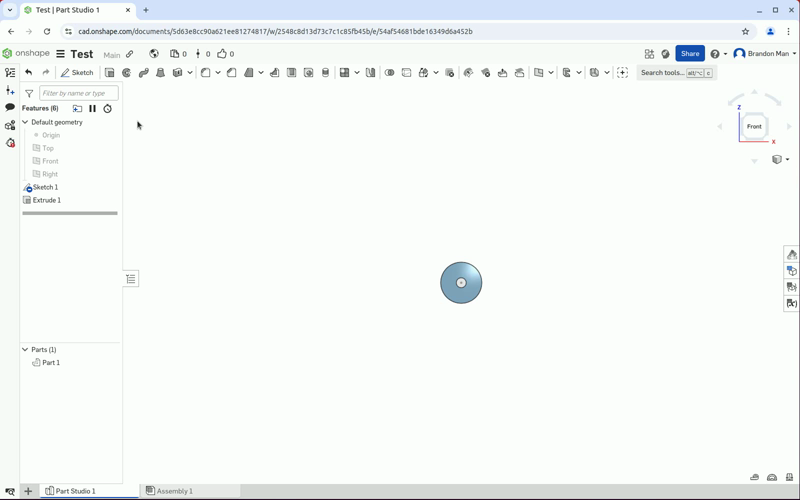
key(shift+h)
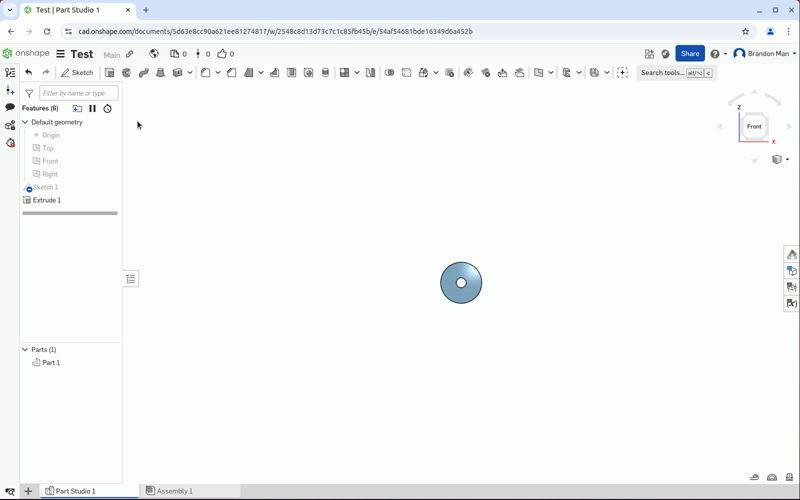
mouse_move(73, 189)
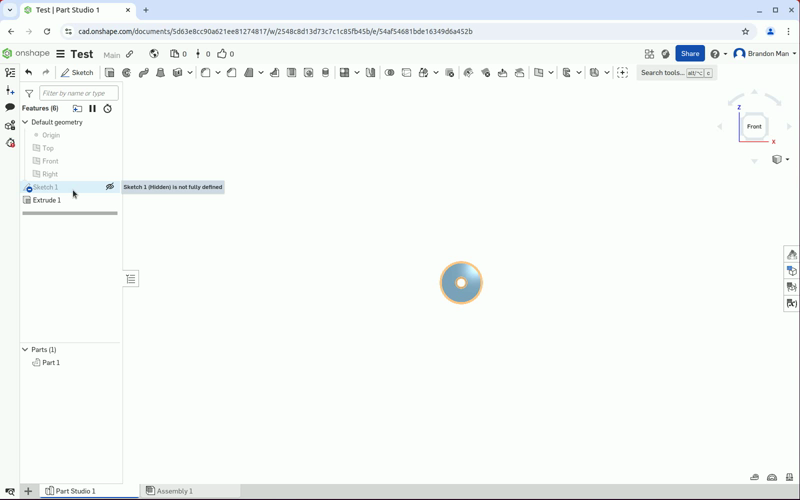
click(73, 189)
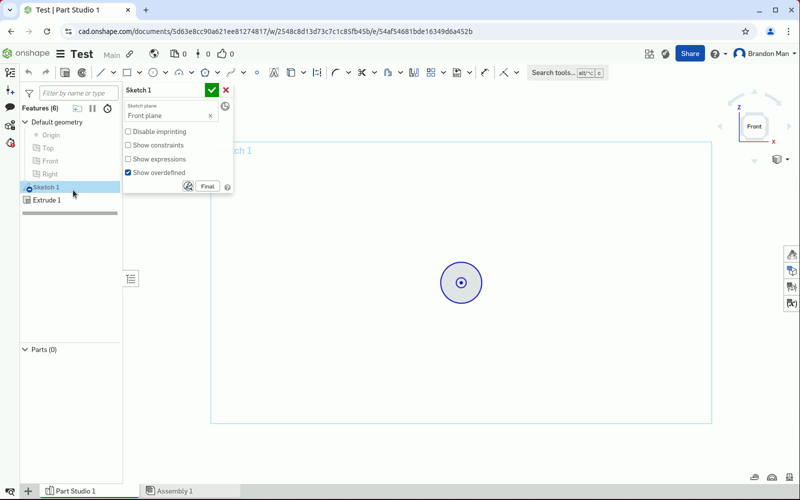
mouse_move(229, 92)
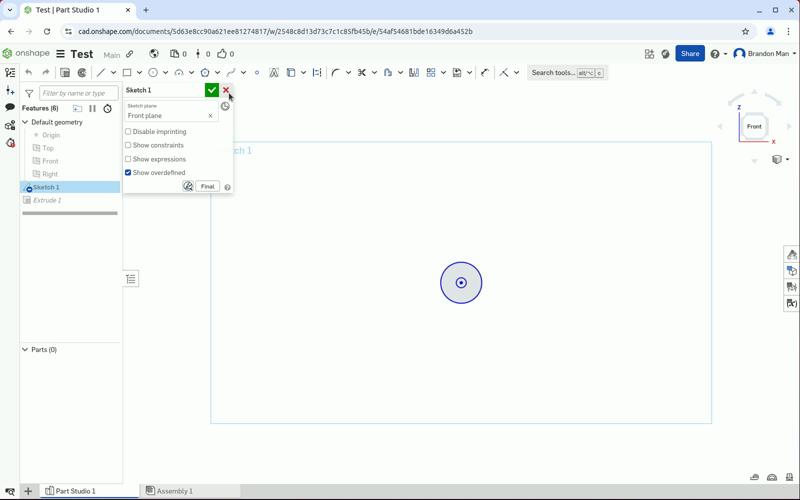
click(229, 92)
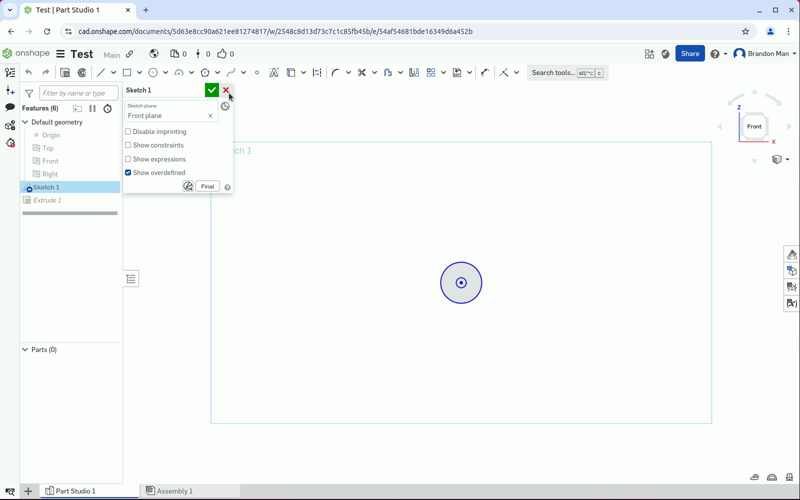
key(shift+s)
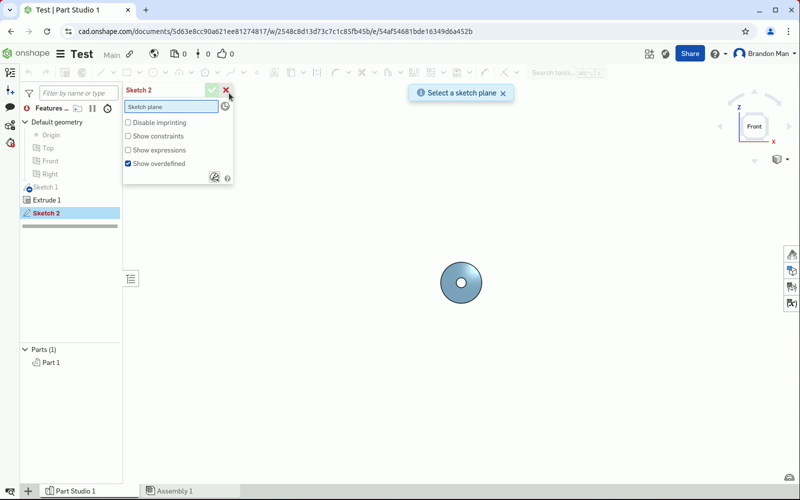
mouse_move(73, 163)
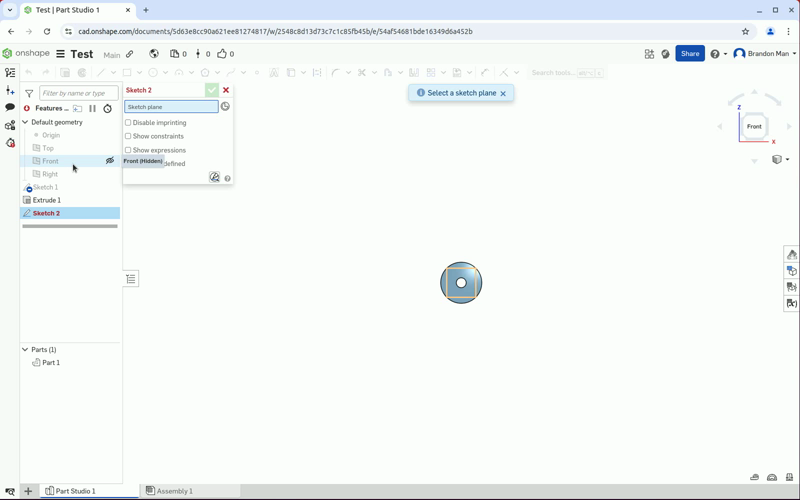
click(73, 163)
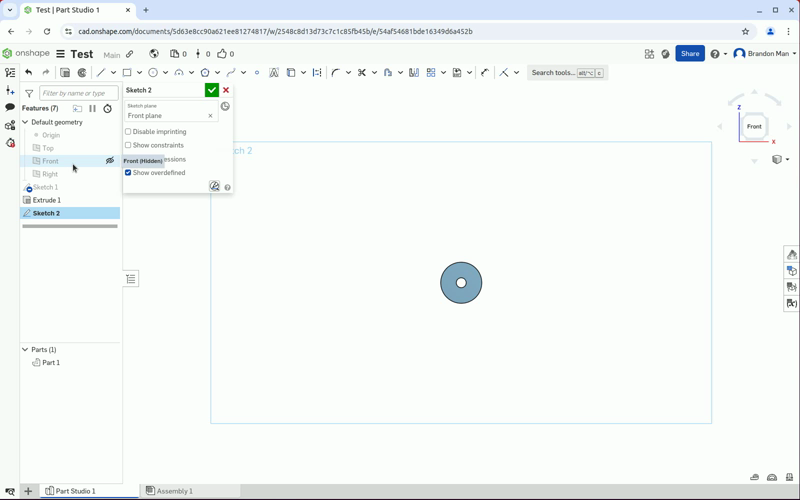
mouse_move(73, 352)
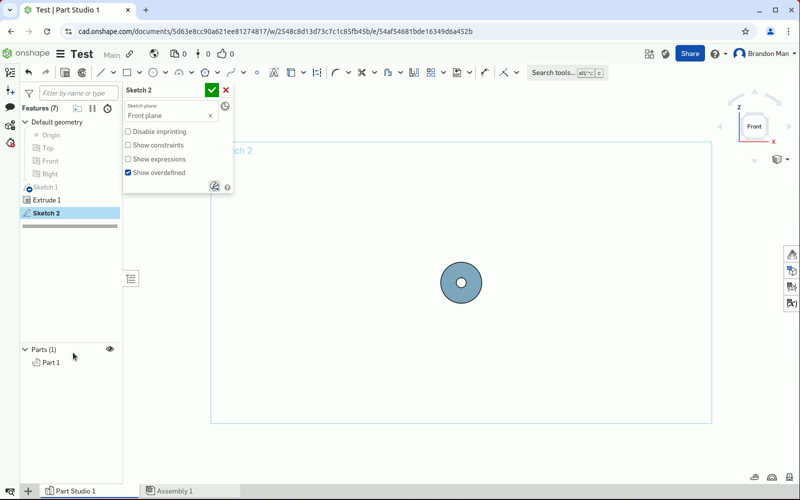
key(y)
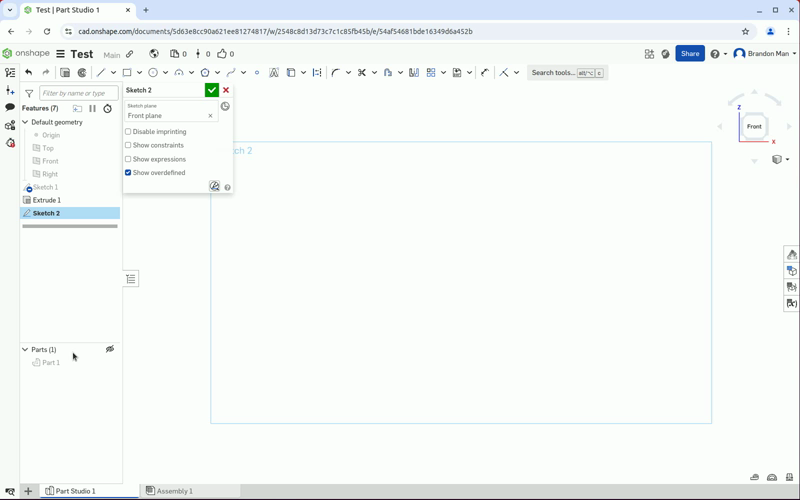
key(c)
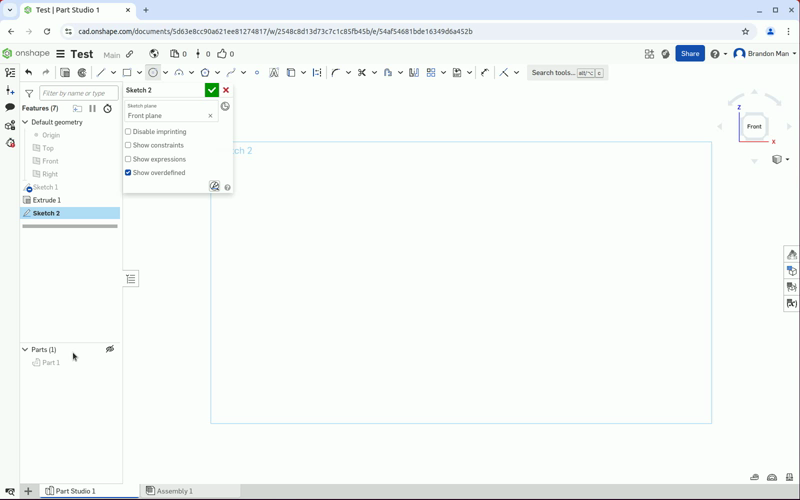
key_down(shift)
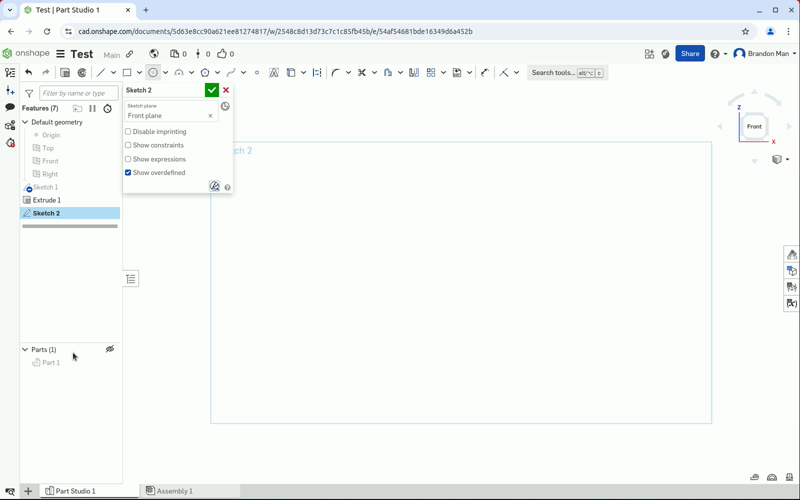
mouse_move(461, 282)
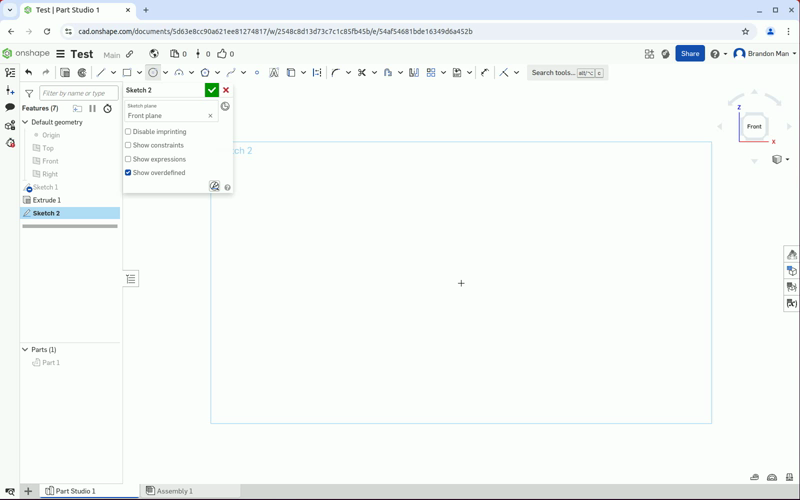
click(461, 282)
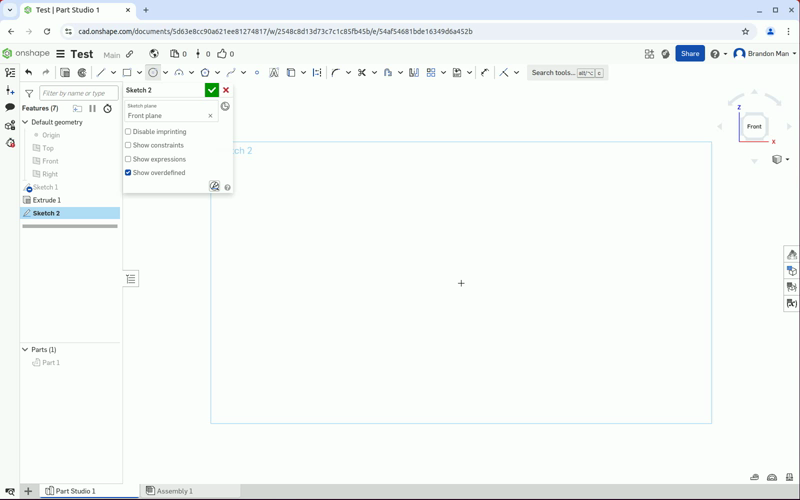
key_up(shift)
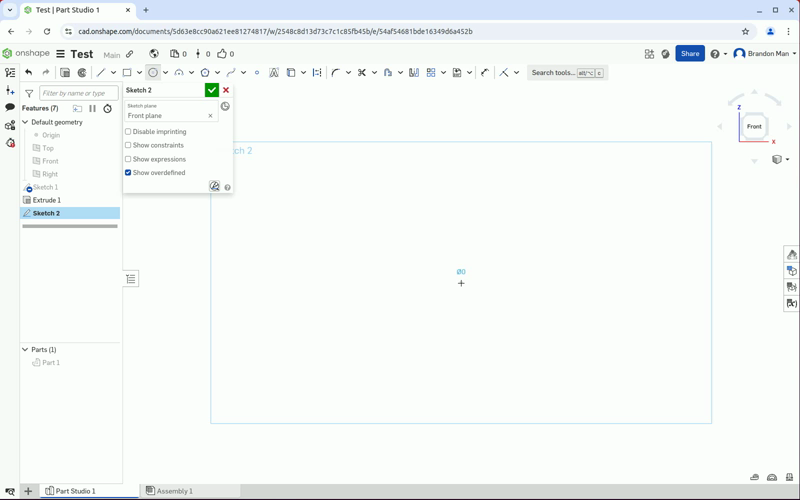
mouse_move(466, 282)
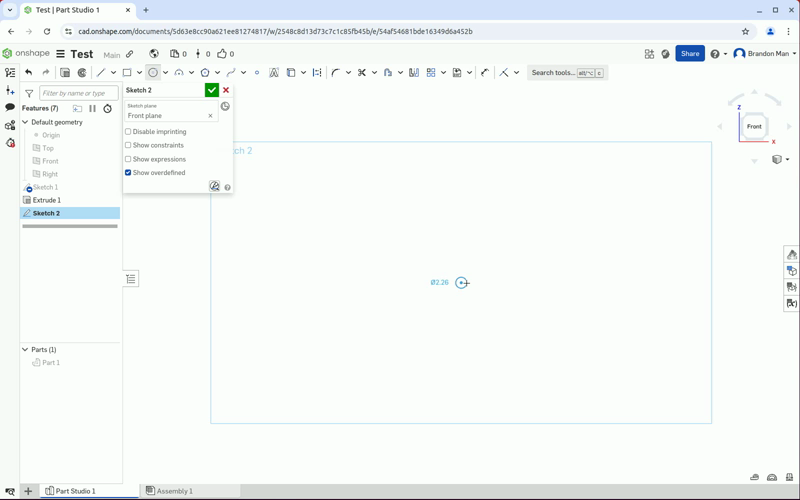
click(466, 282)
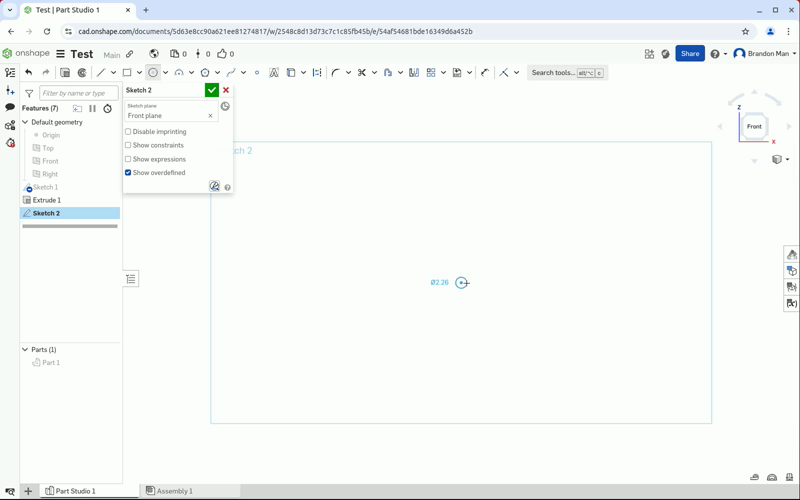
key(esc)
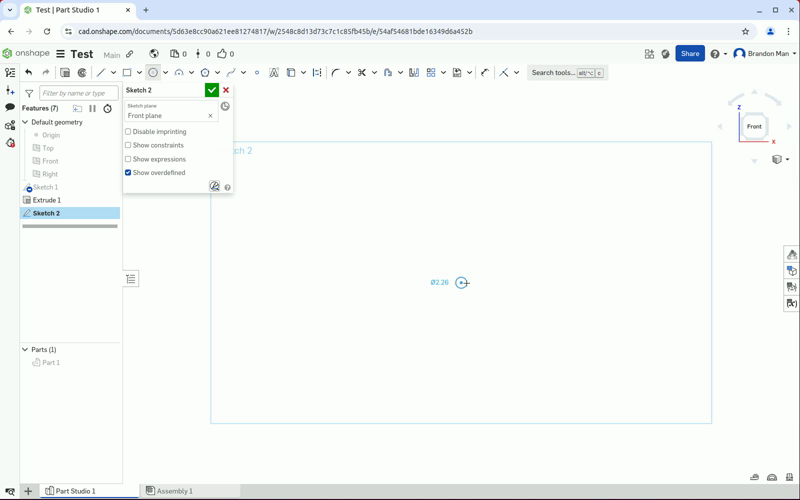
mouse_move(460, 278)
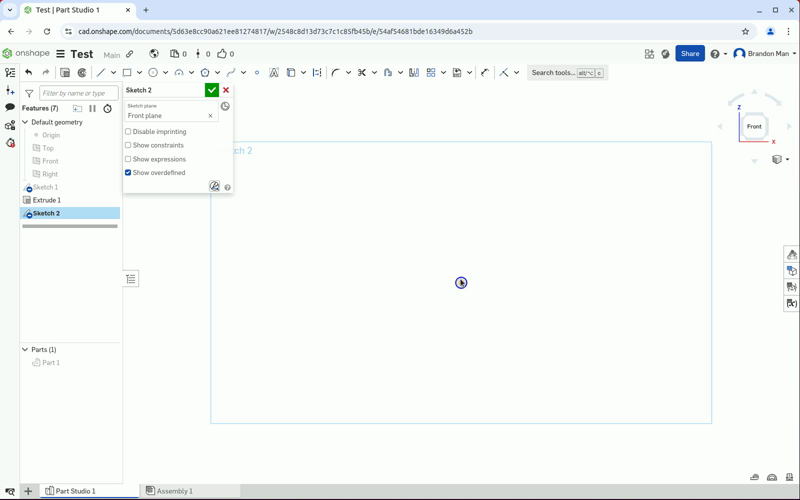
scroll(6)
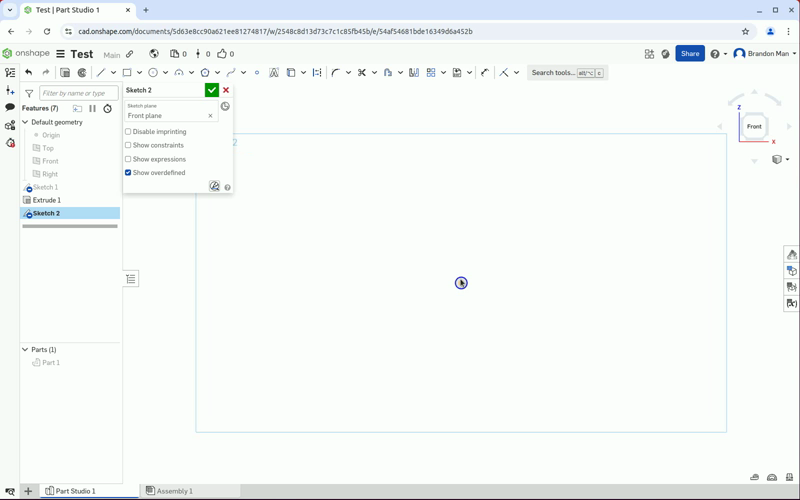
scroll(6)
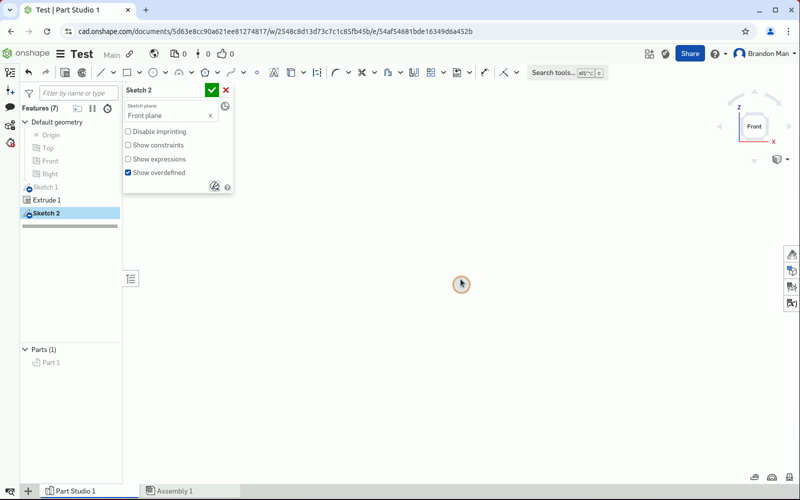
scroll(6)
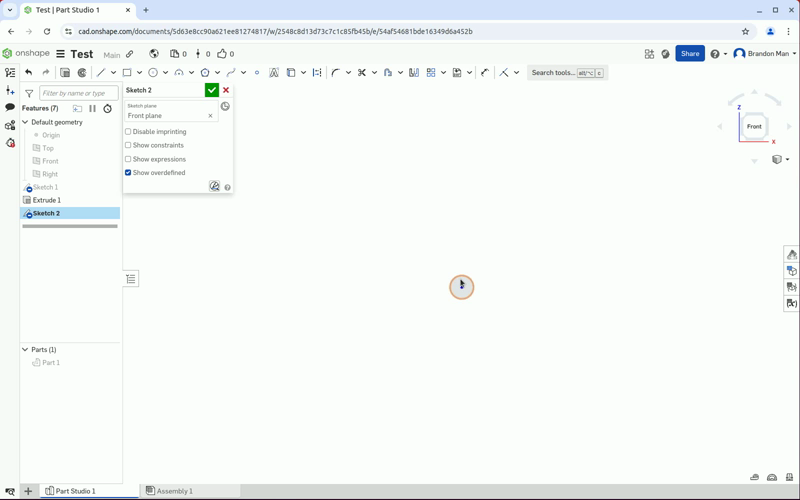
scroll(6)
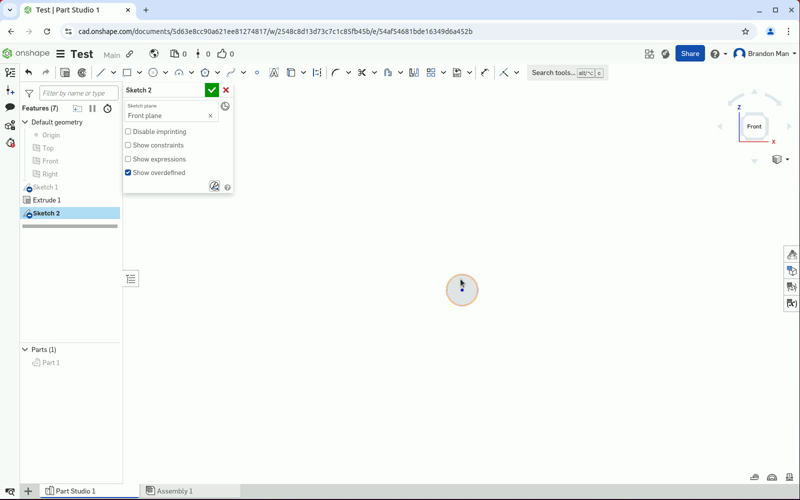
scroll(6)
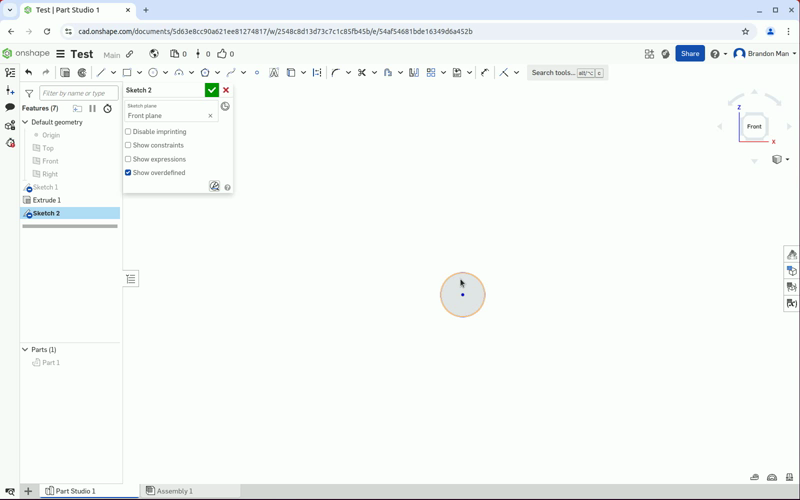
scroll(6)
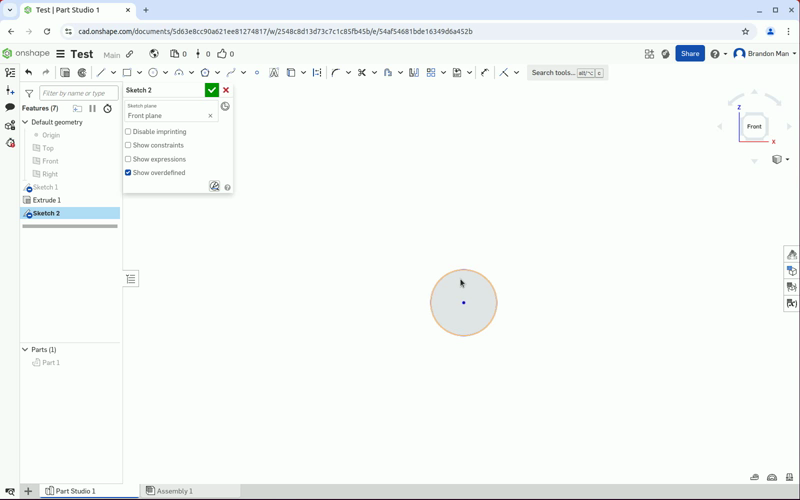
scroll(6)
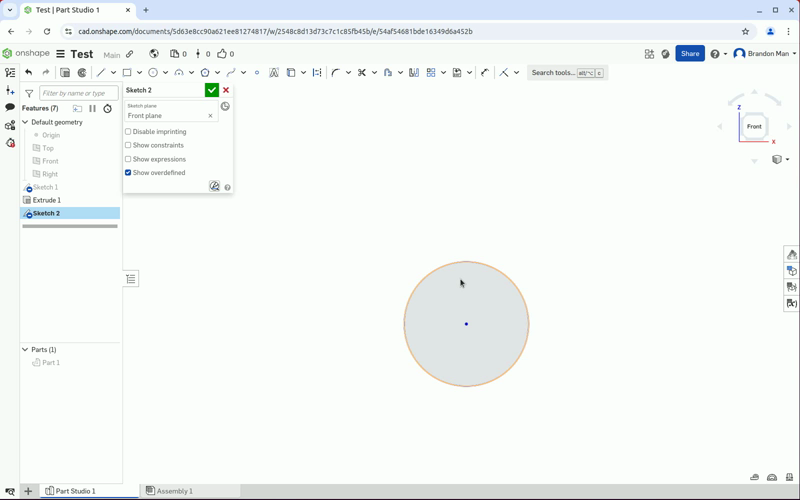
click(460, 278)
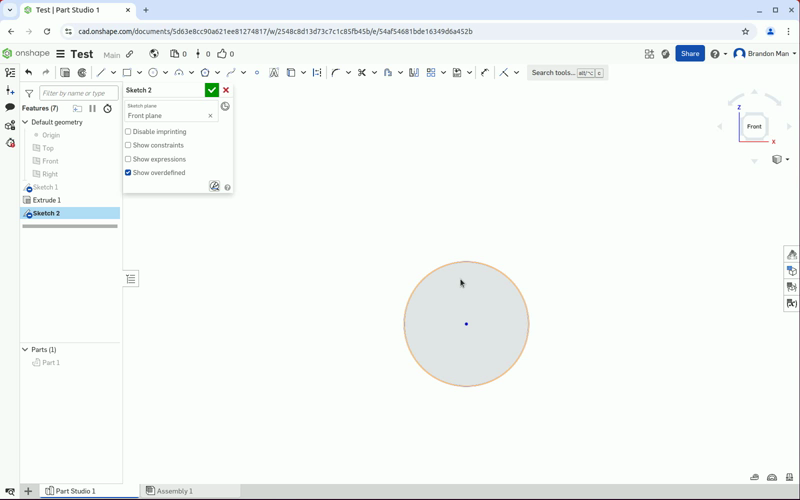
scroll(-6)
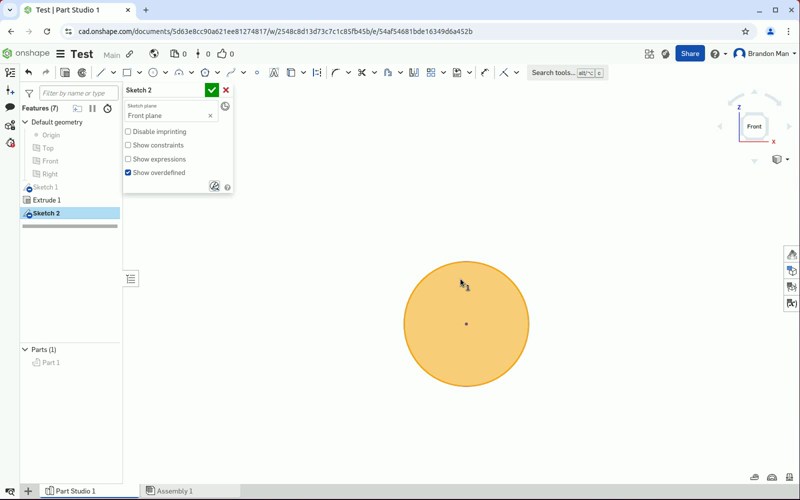
scroll(-6)
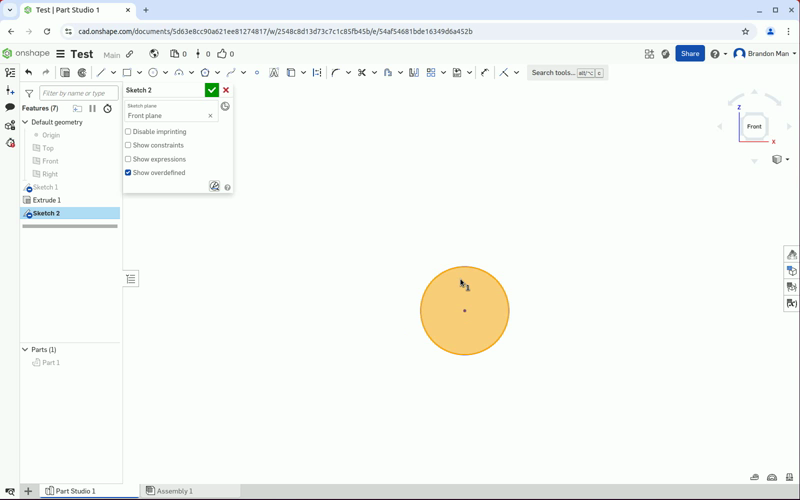
scroll(-6)
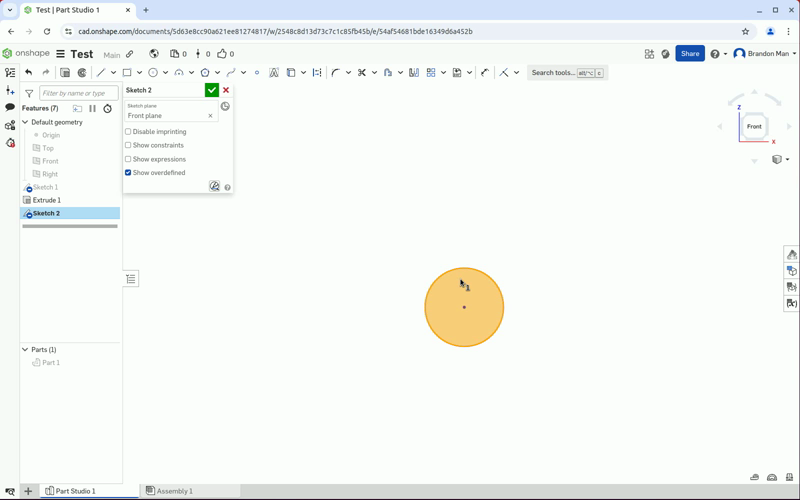
scroll(-6)
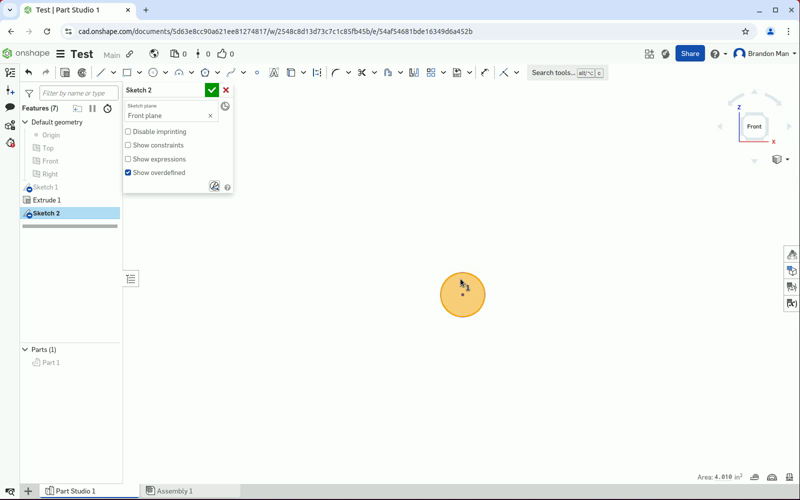
scroll(-6)
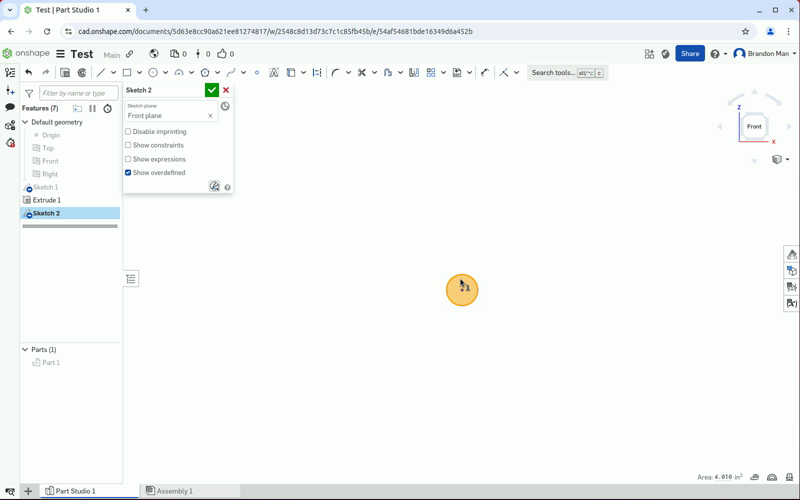
scroll(-6)
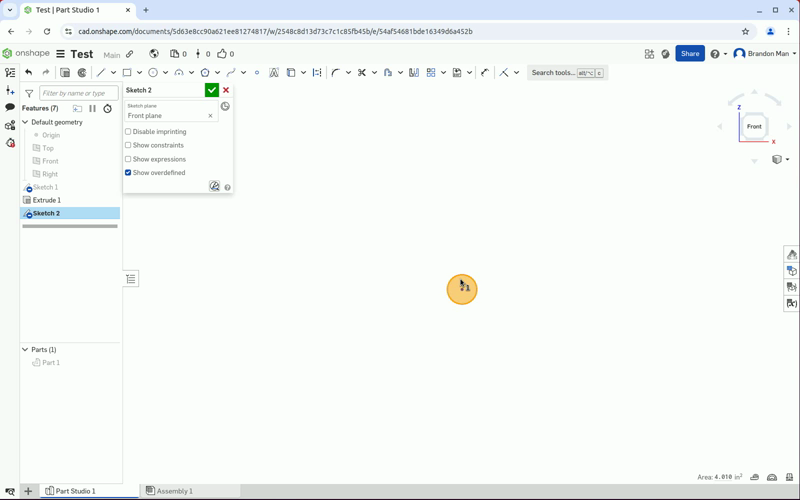
scroll(-6)
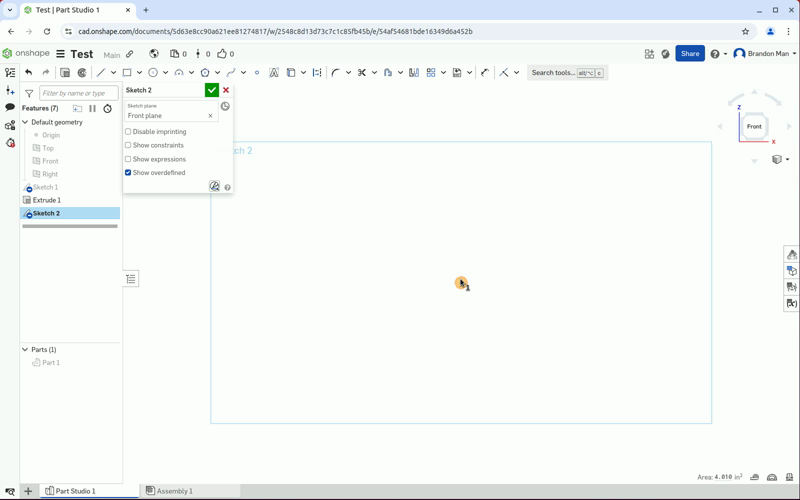
mouse_move(73, 352)
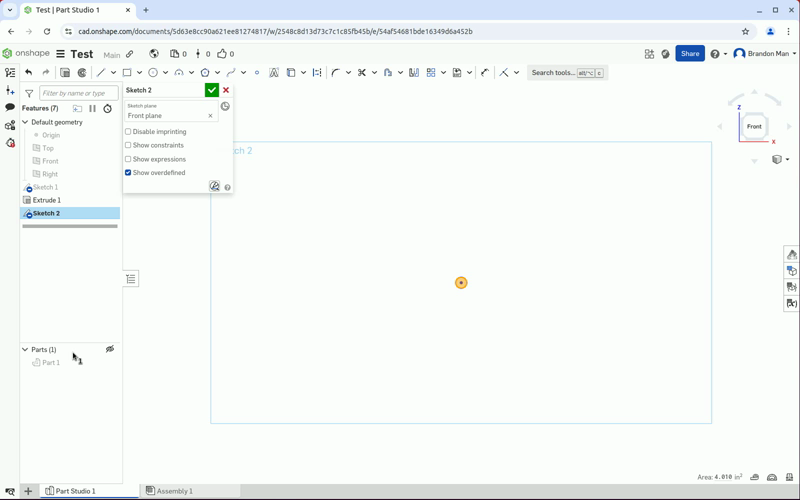
key(shift+y)
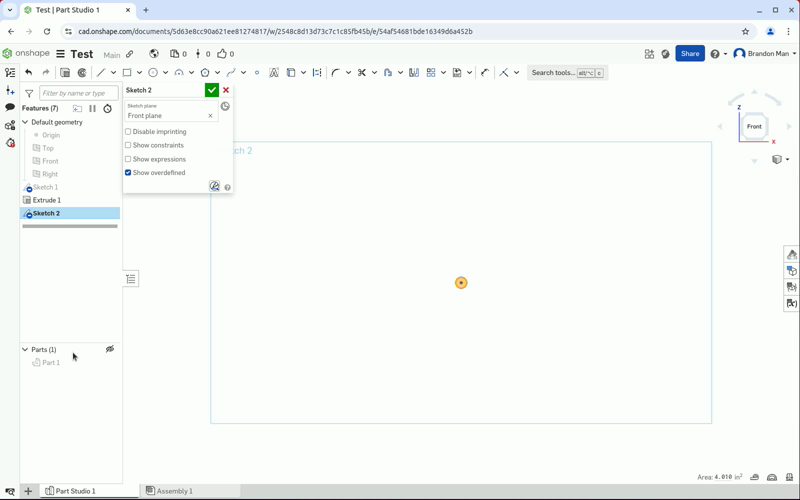
key(shift+e)
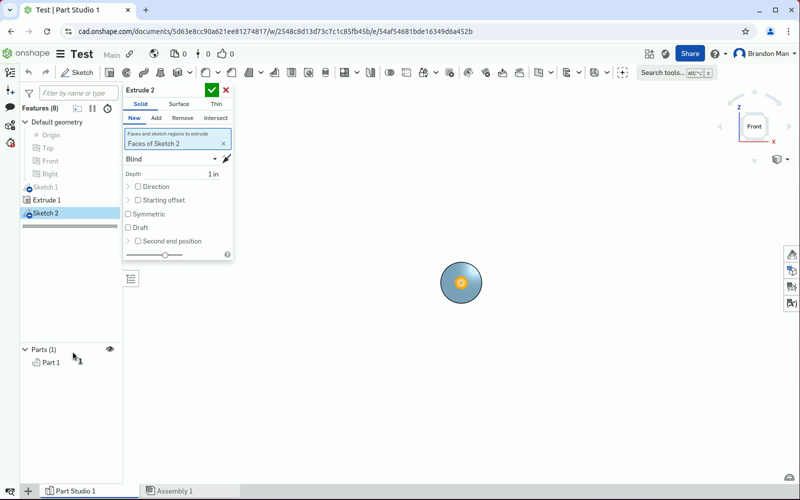
mouse_move(143, 106)
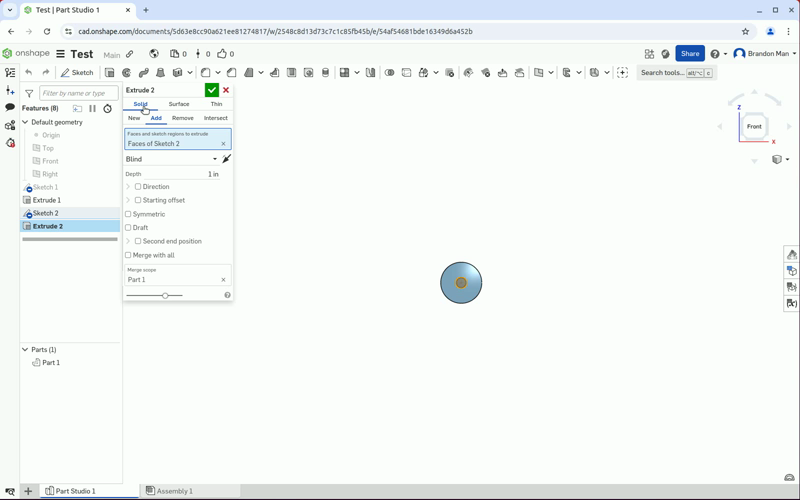
click(143, 106)
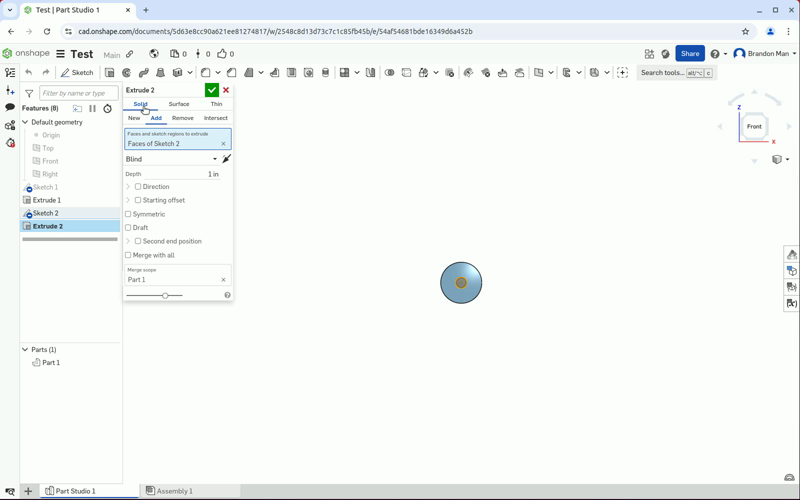
mouse_move(137, 120)
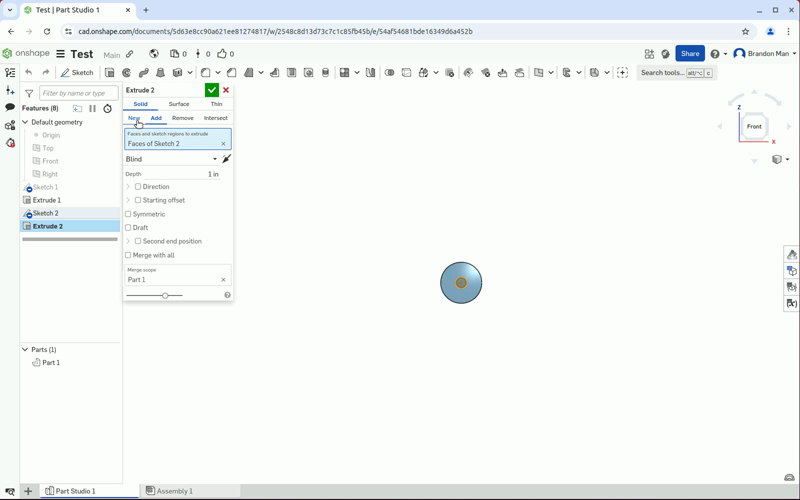
click(137, 120)
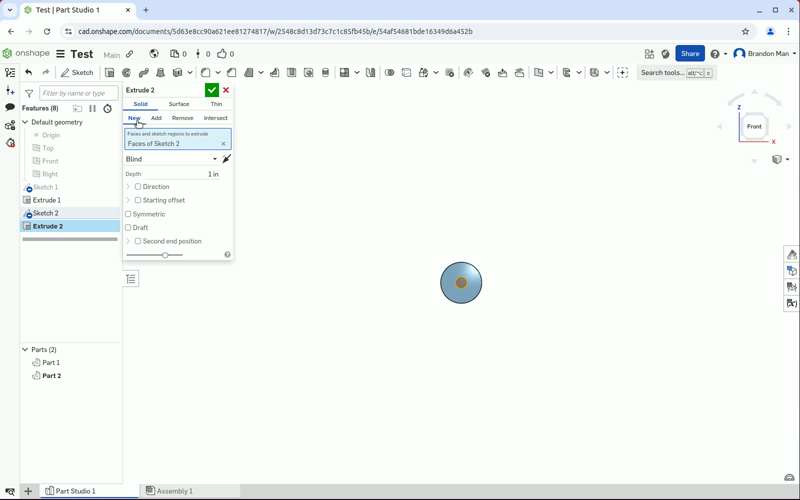
key(tab, 4)
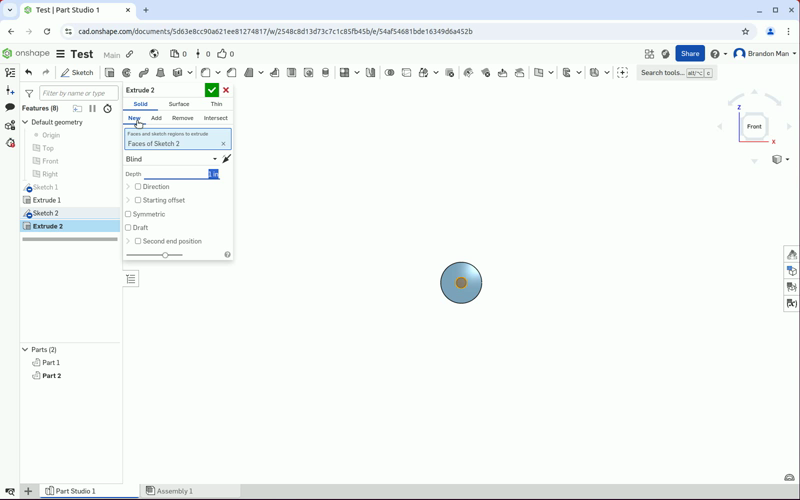
text(46.216)
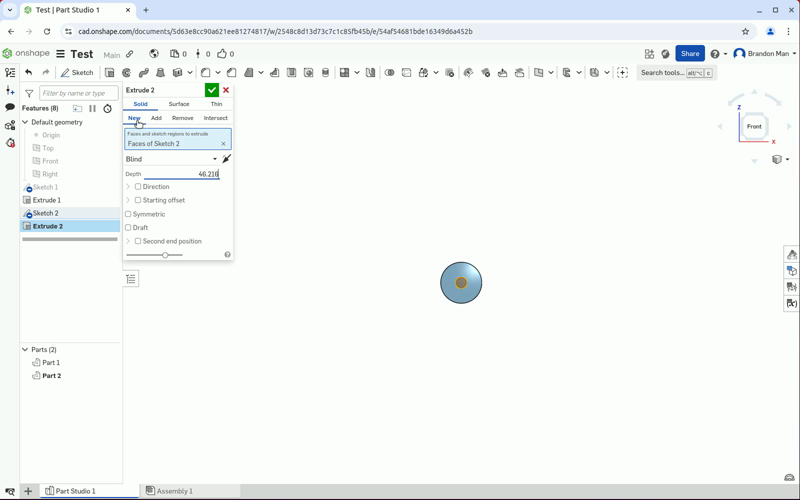
key(tab, 3)
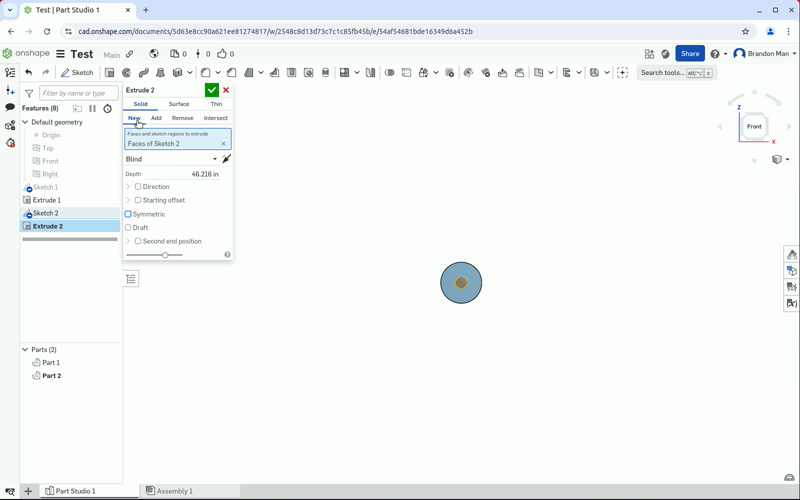
key(space)
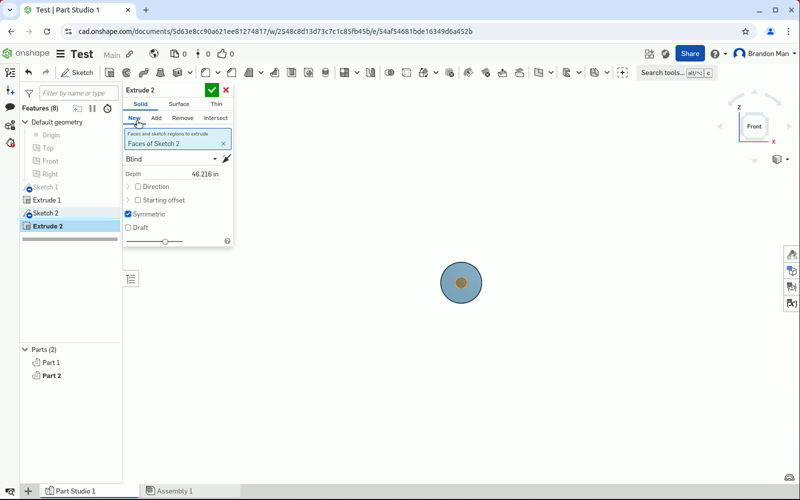
key(enter)
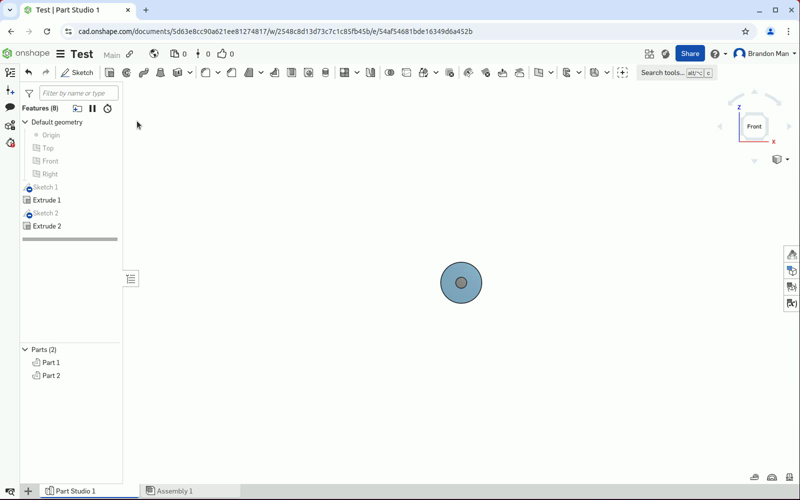
key(shift+h)
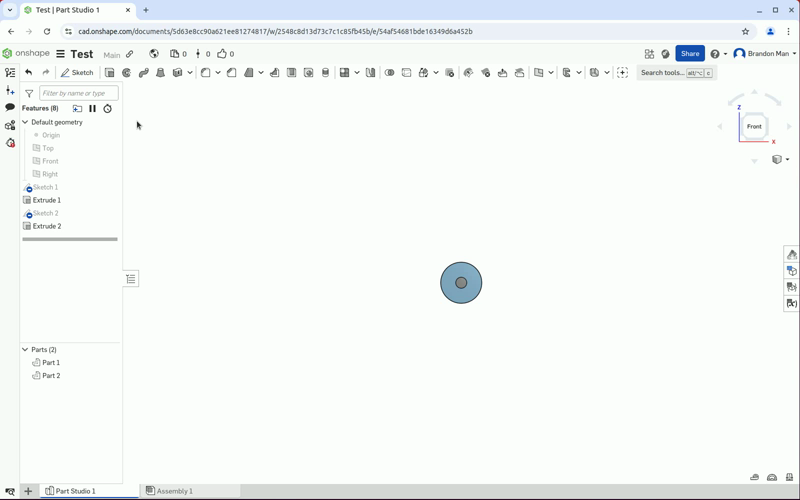
key(shift+h)
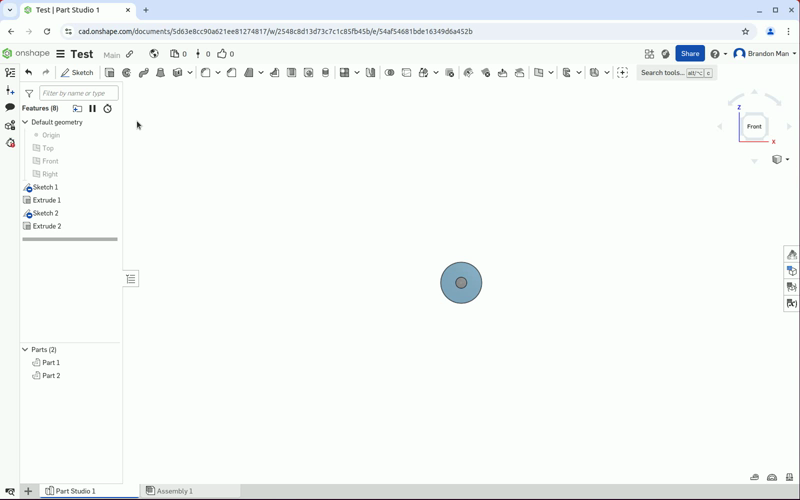
key(shift+7)
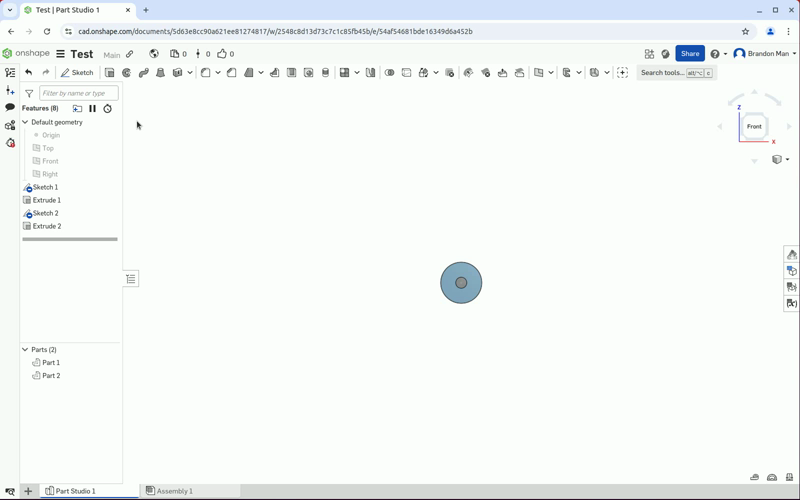
key(left, 2)
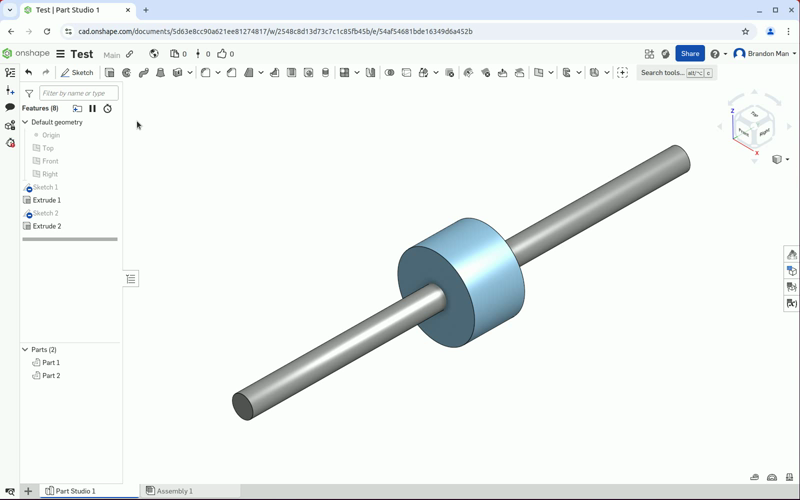
key(down, 2)
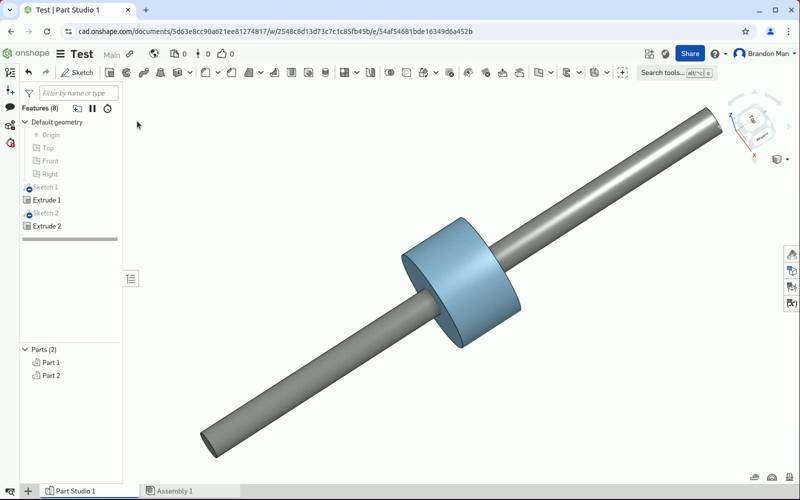
key(up, 2)
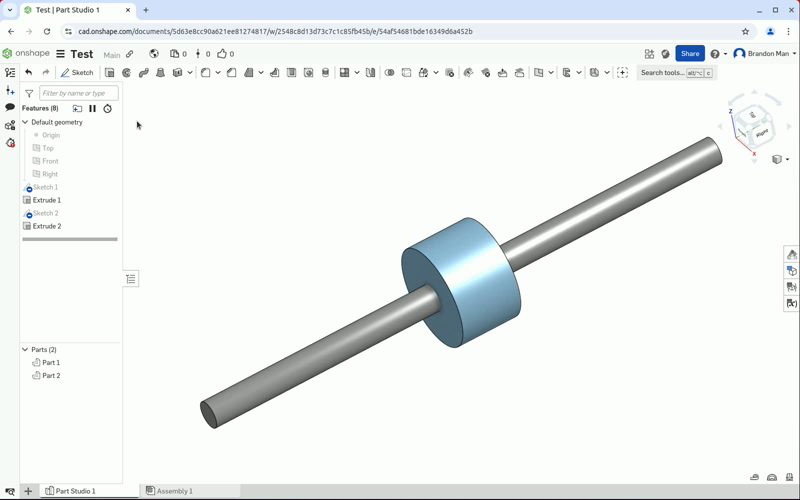
key(right, 2)
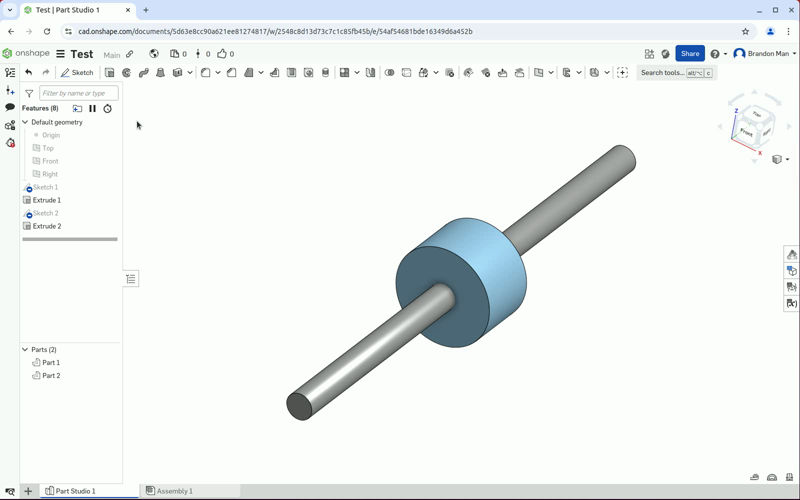
mouse_move(73, 189)
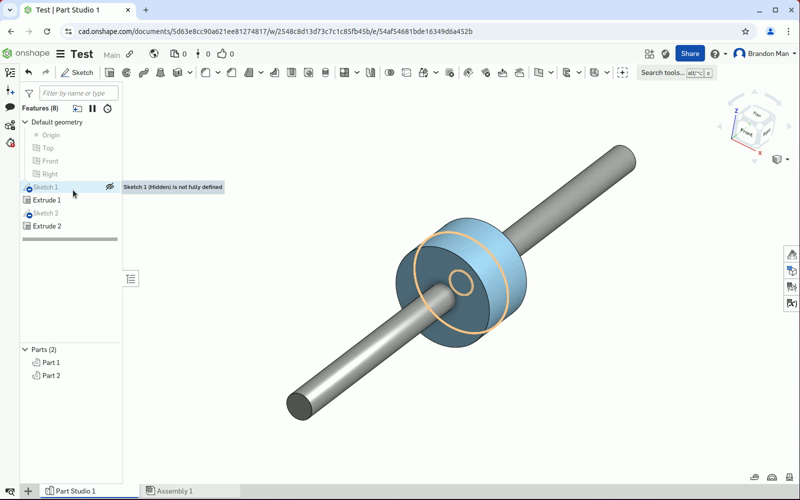
click(73, 189)